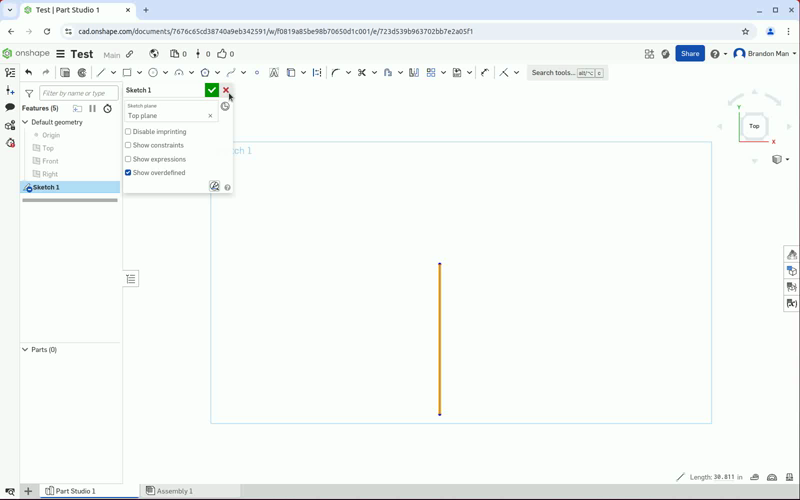
key(shift+h)
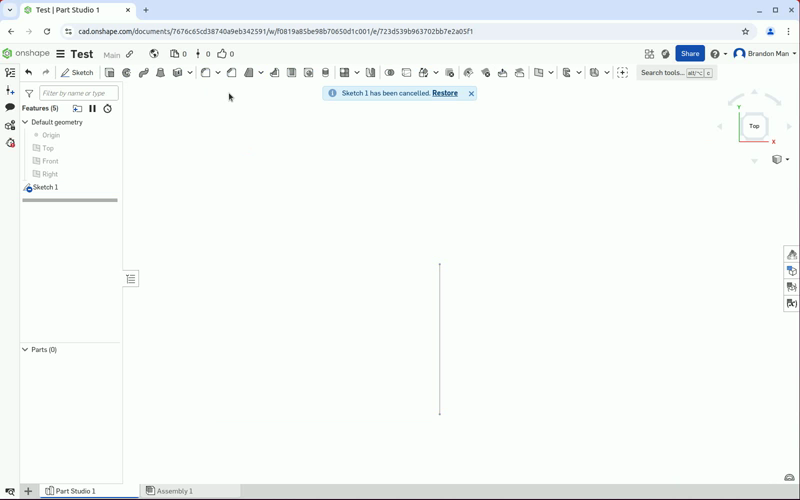
key(shift+s)
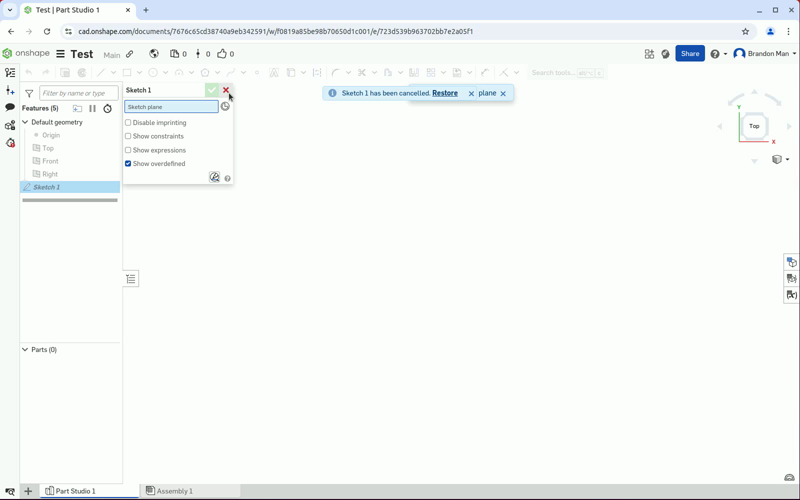
mouse_move(73, 150)
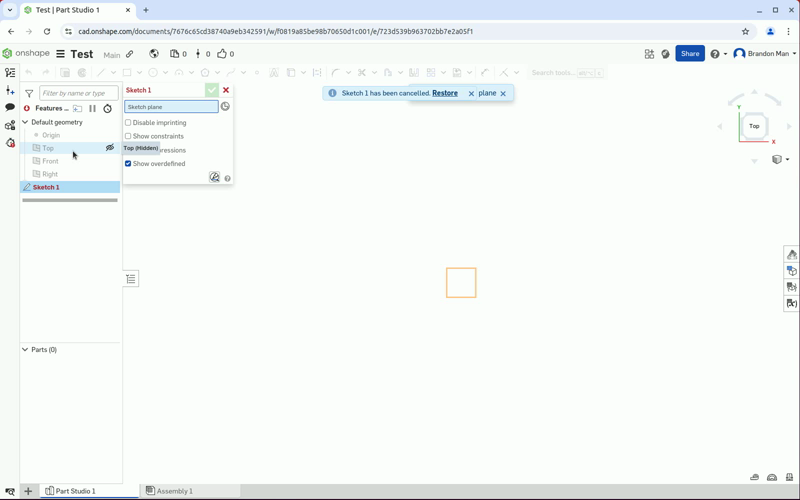
click(73, 150)
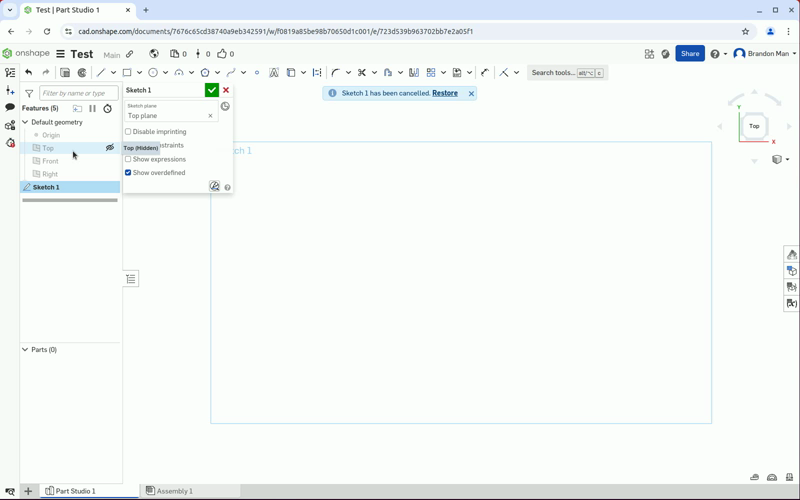
mouse_move(73, 352)
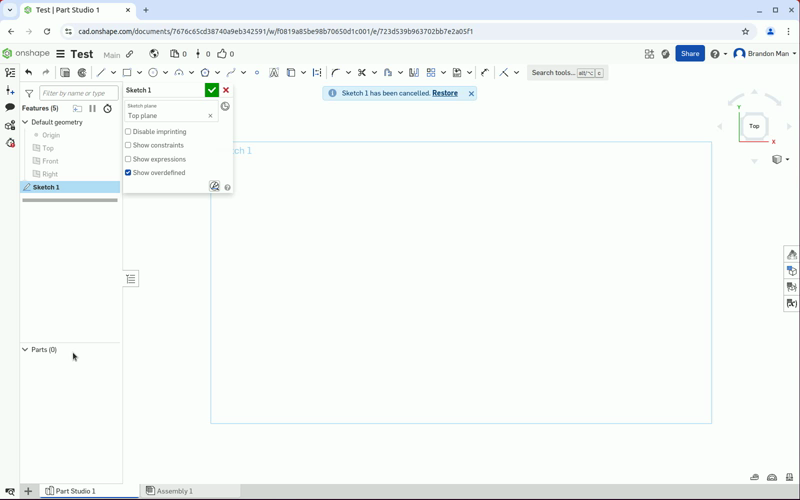
key(y)
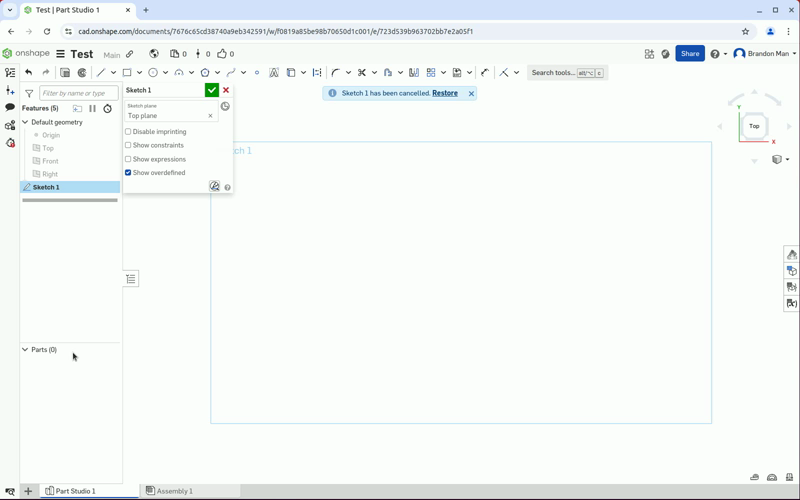
key(c)
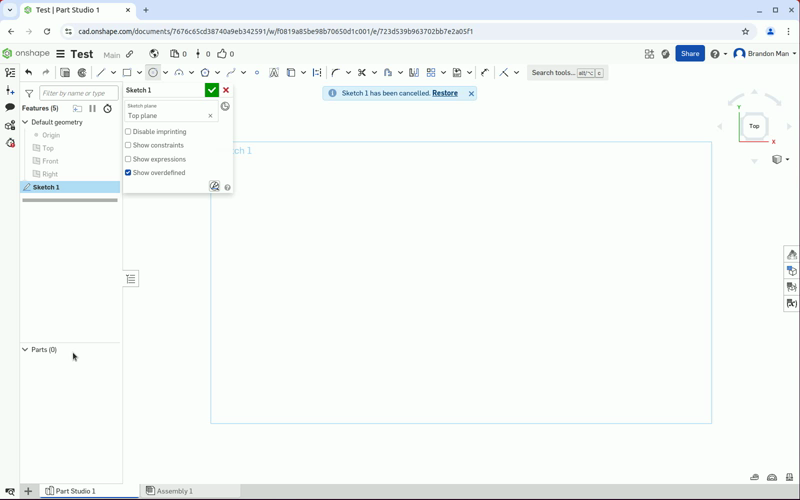
key_down(shift)
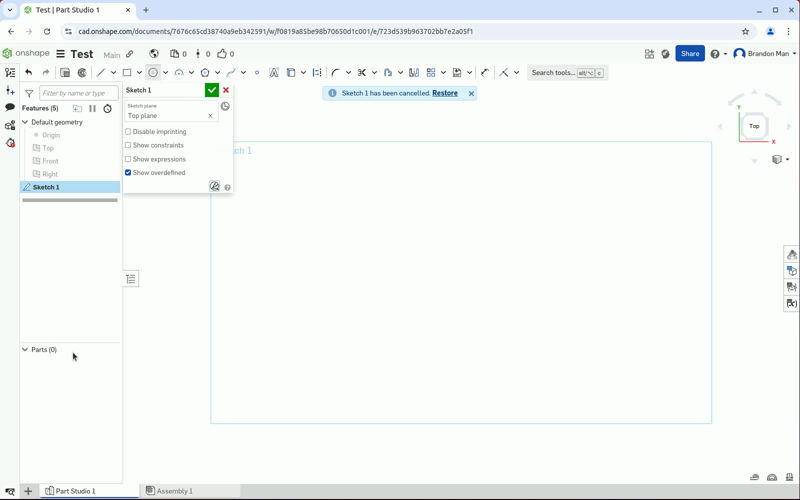
mouse_move(461, 282)
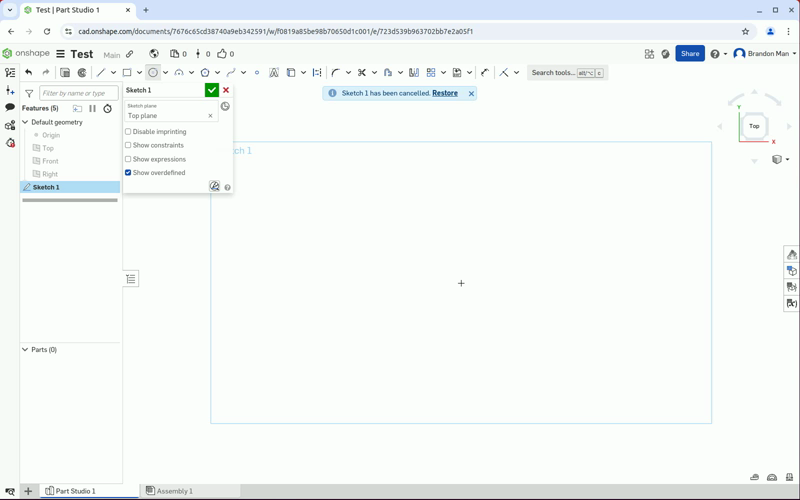
click(461, 282)
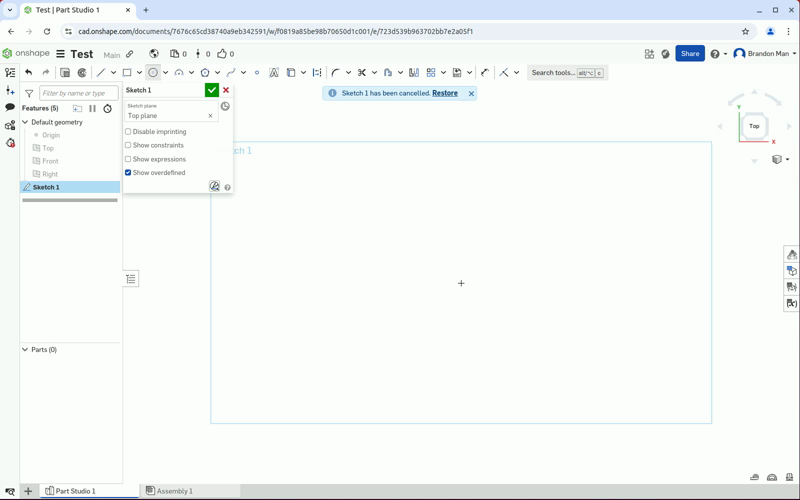
key_up(shift)
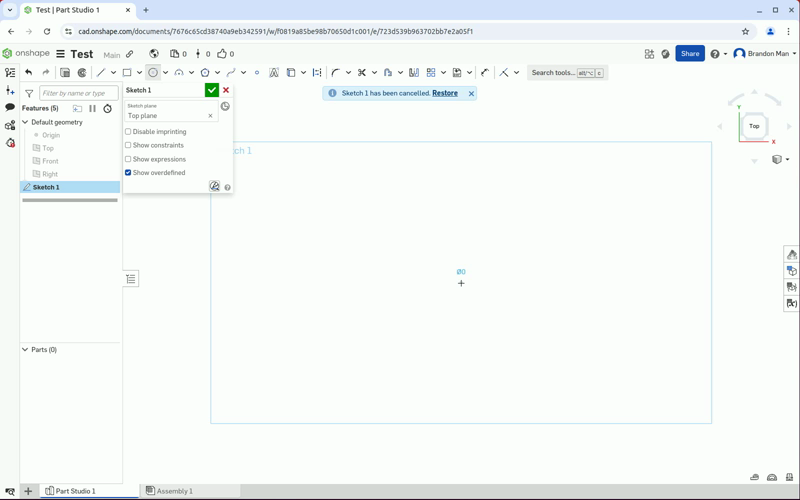
mouse_move(482, 282)
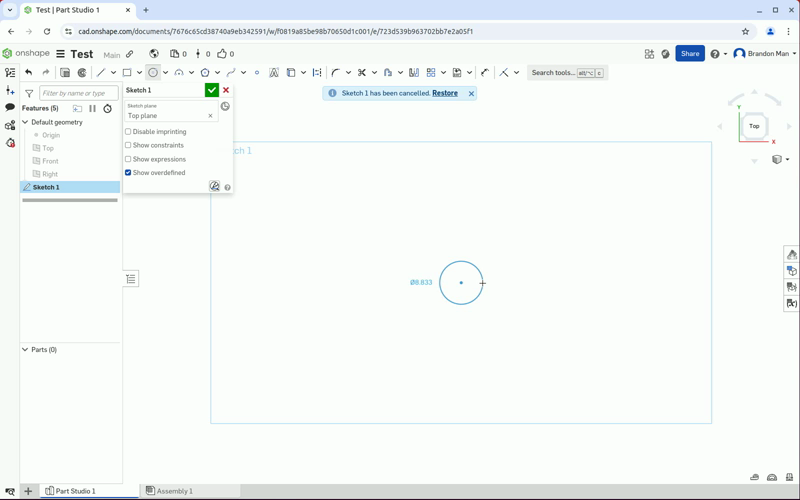
click(482, 282)
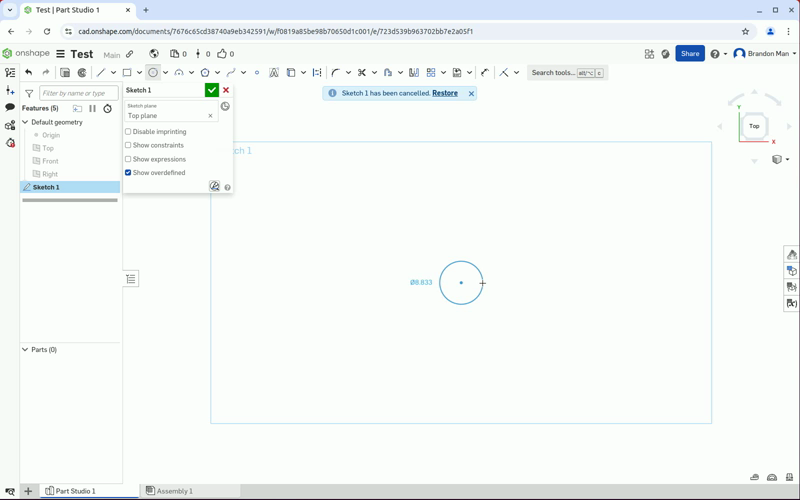
key(esc)
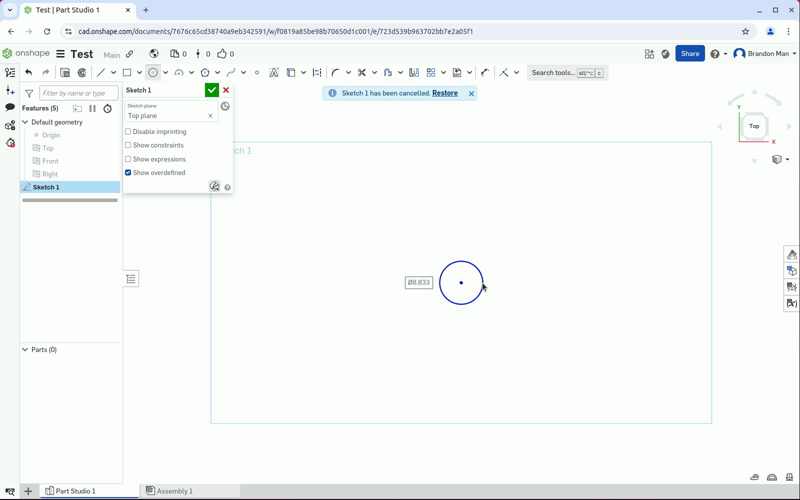
mouse_move(450, 269)
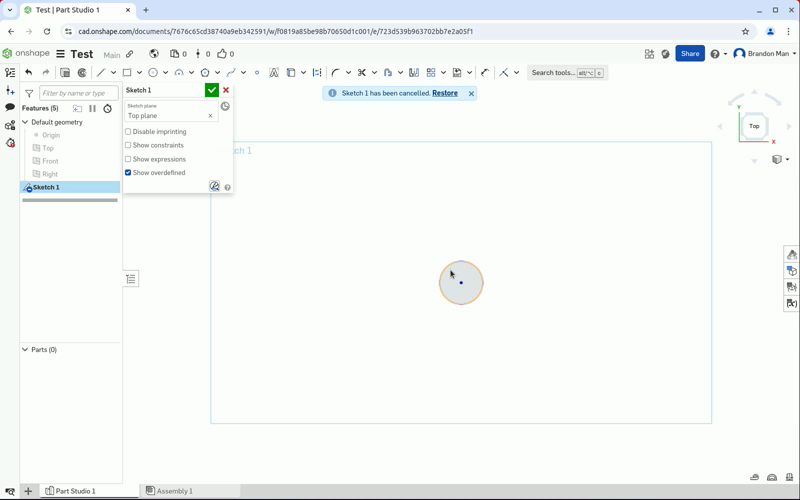
scroll(6)
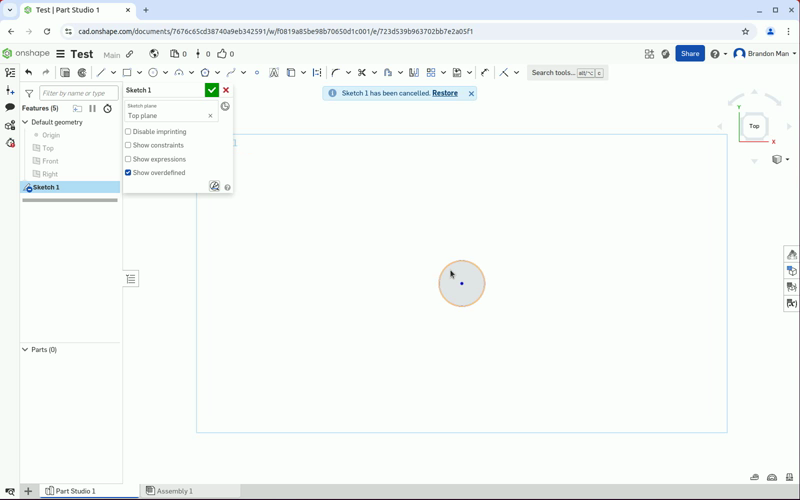
scroll(6)
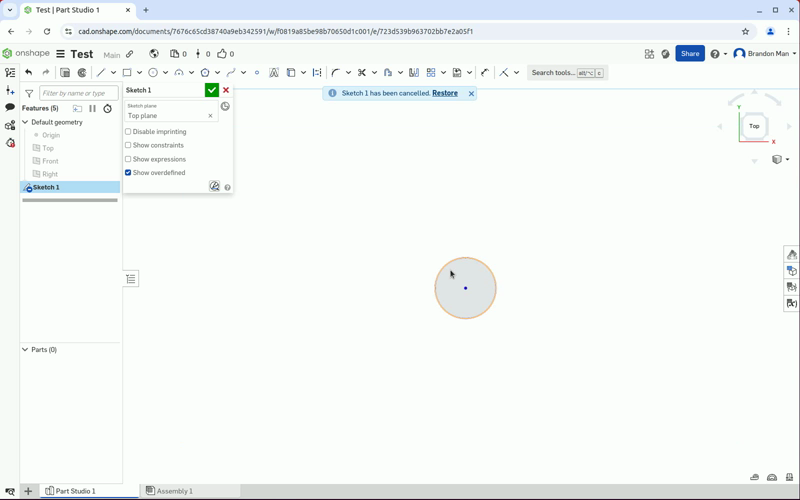
scroll(6)
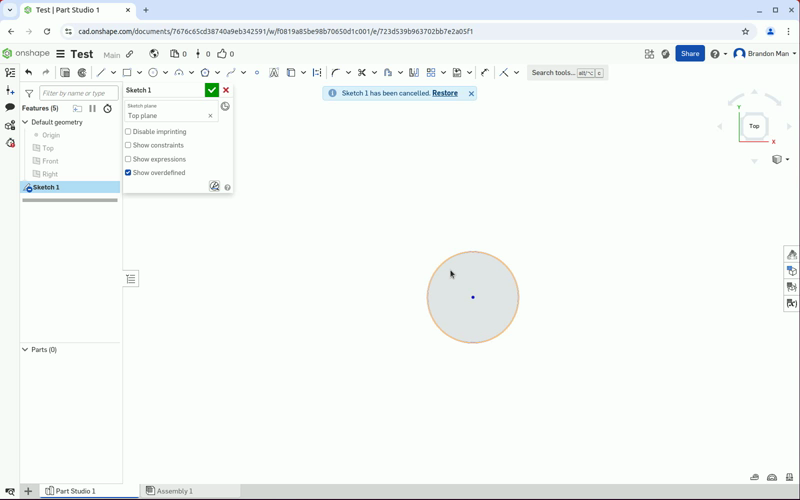
scroll(6)
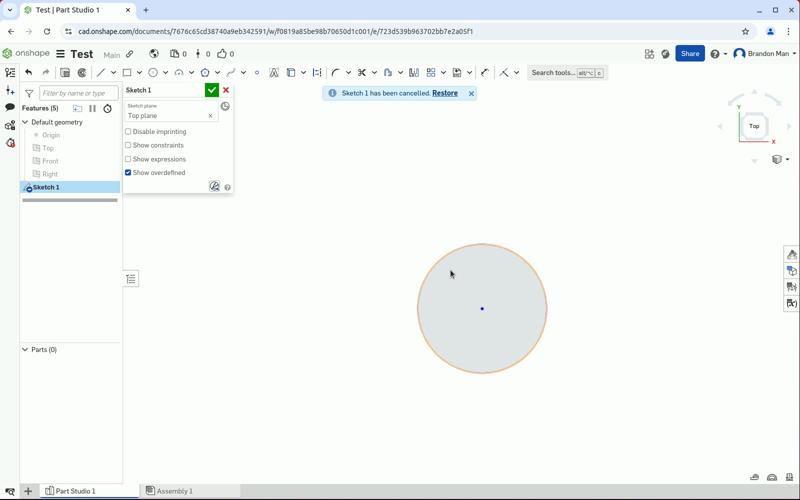
scroll(6)
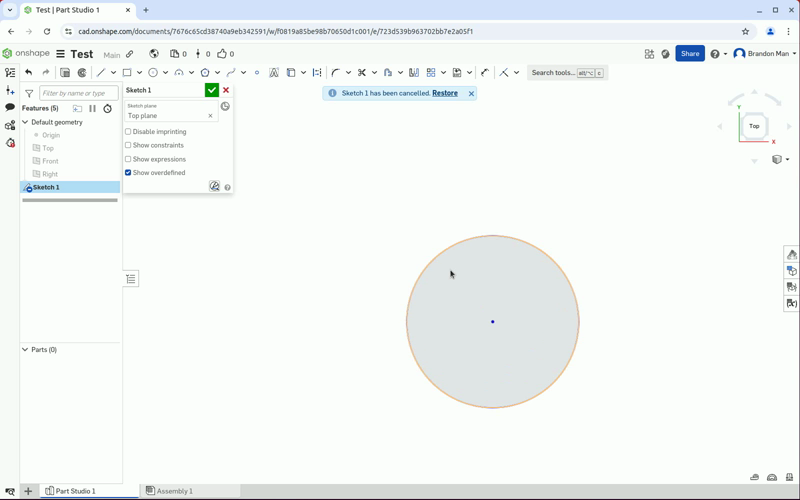
scroll(6)
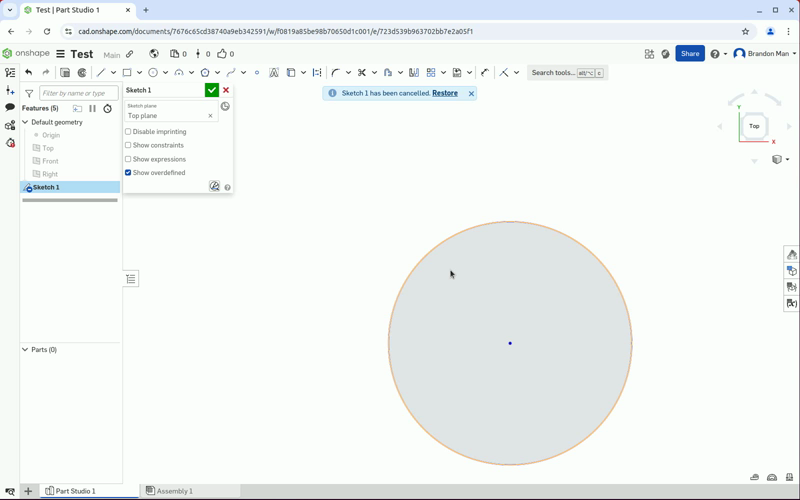
scroll(6)
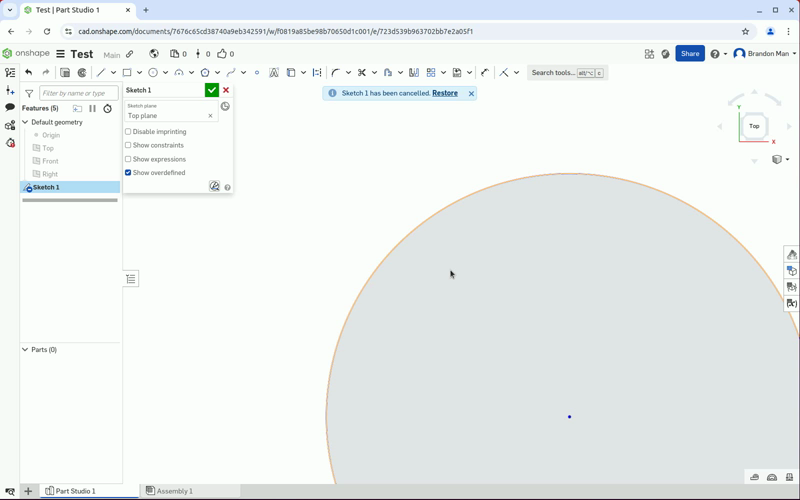
click(450, 269)
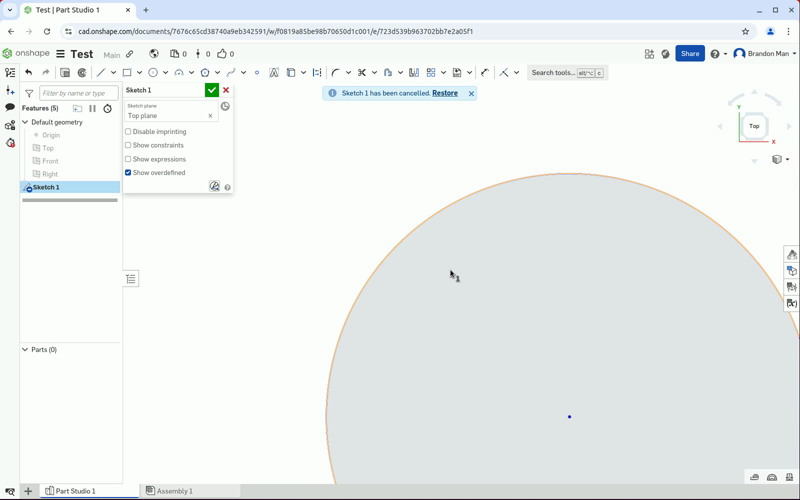
scroll(-6)
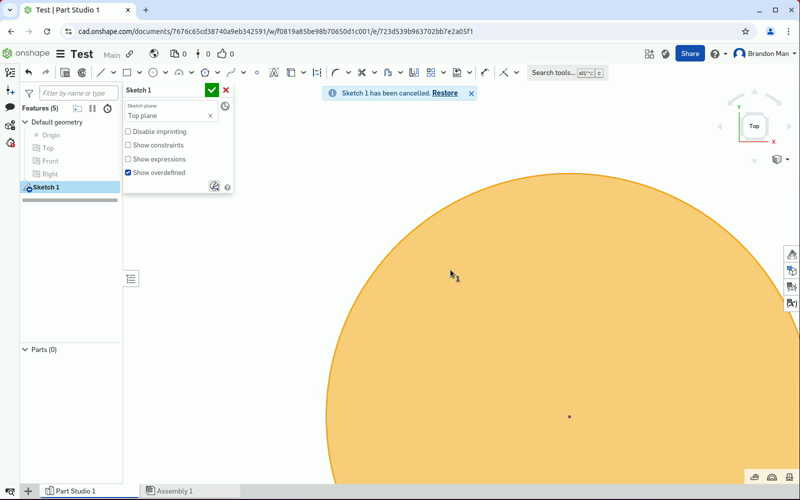
scroll(-6)
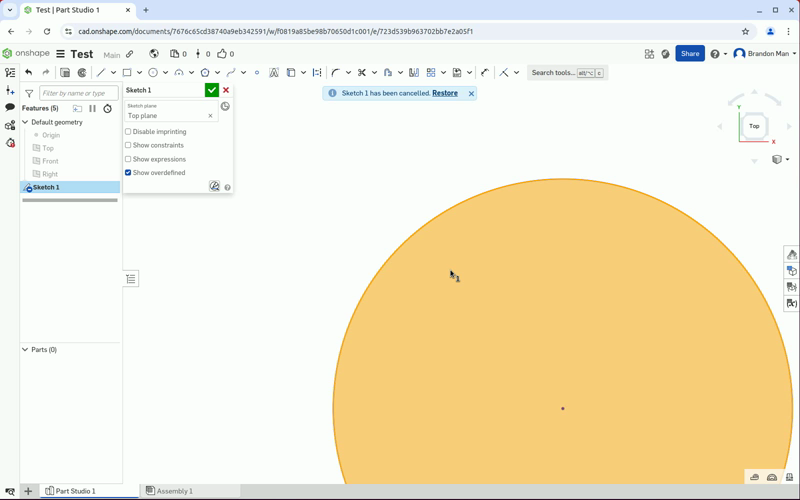
scroll(-6)
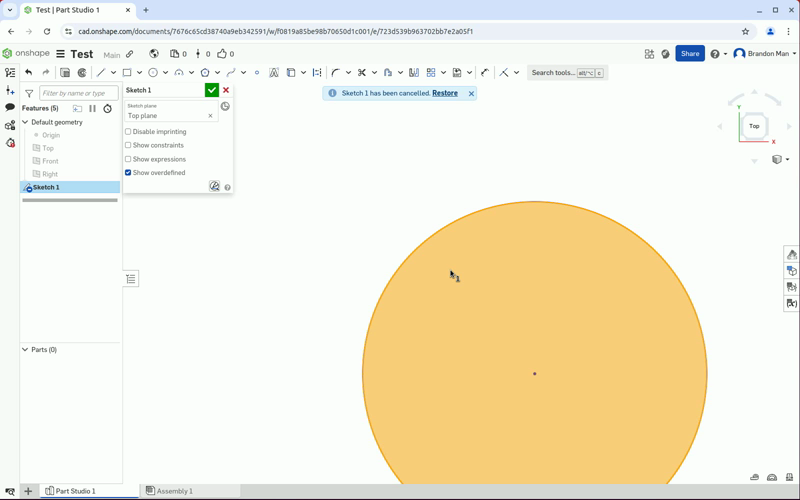
scroll(-6)
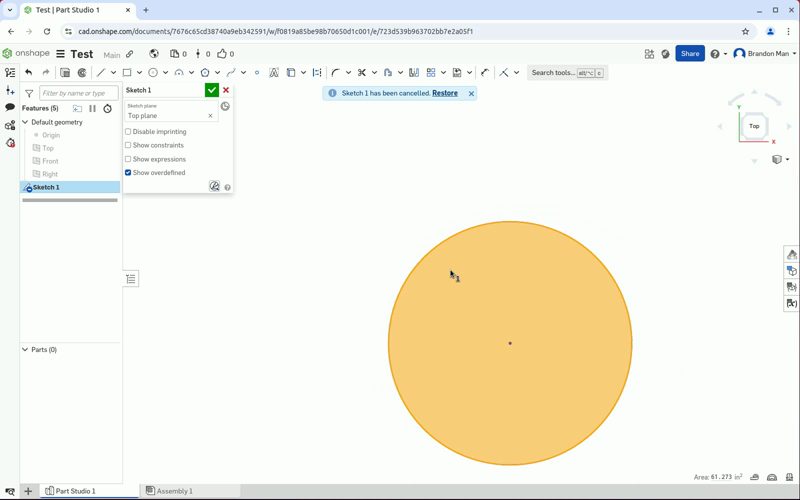
scroll(-6)
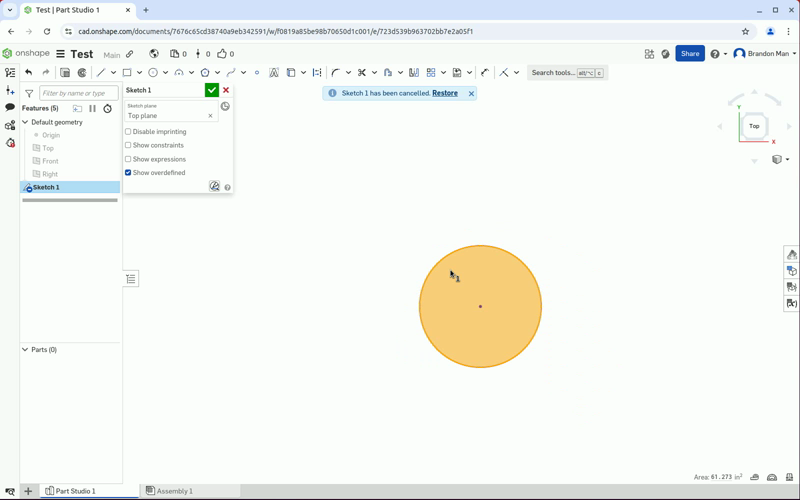
scroll(-6)
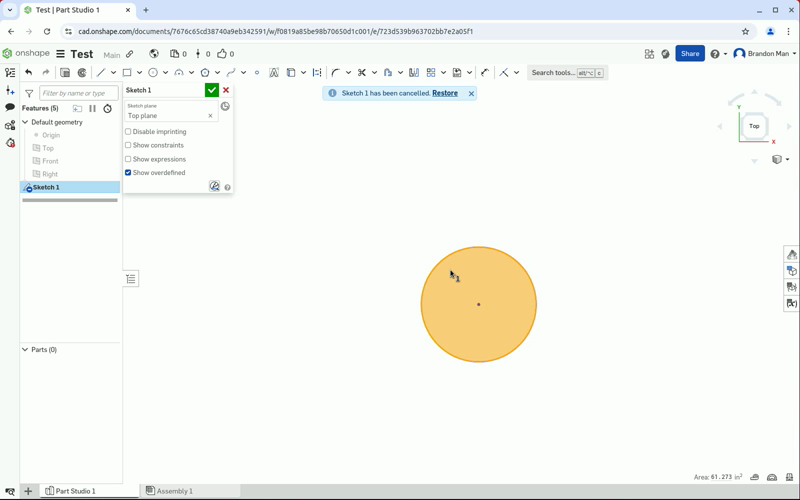
scroll(-6)
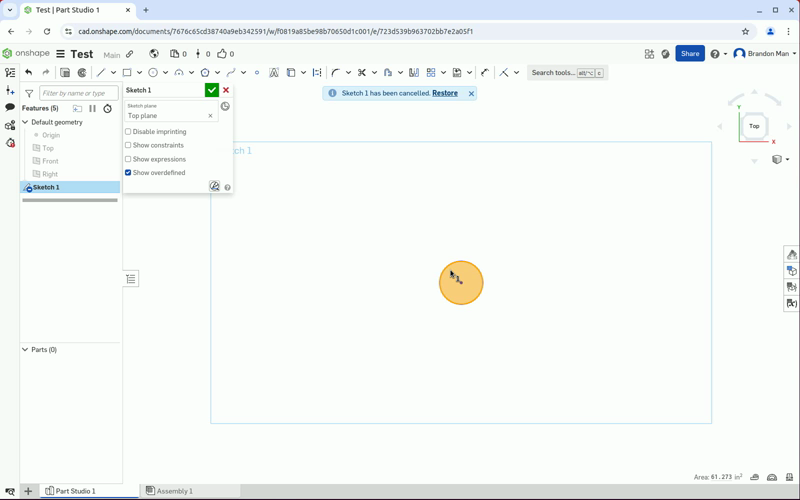
mouse_move(73, 352)
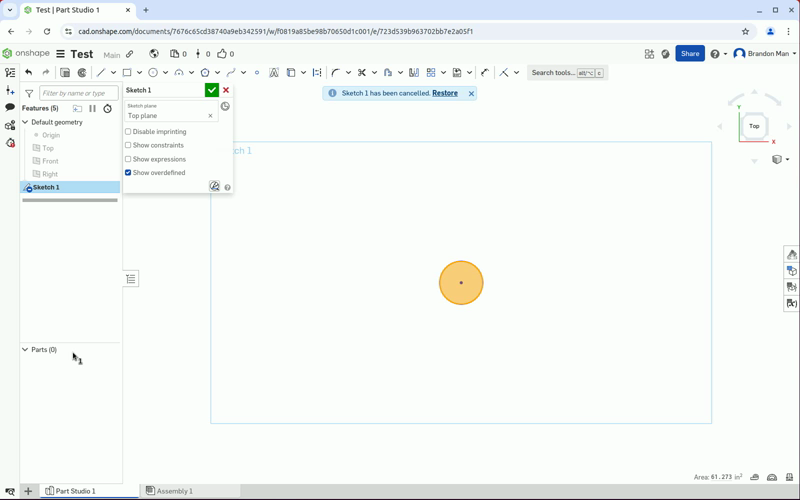
key(shift+y)
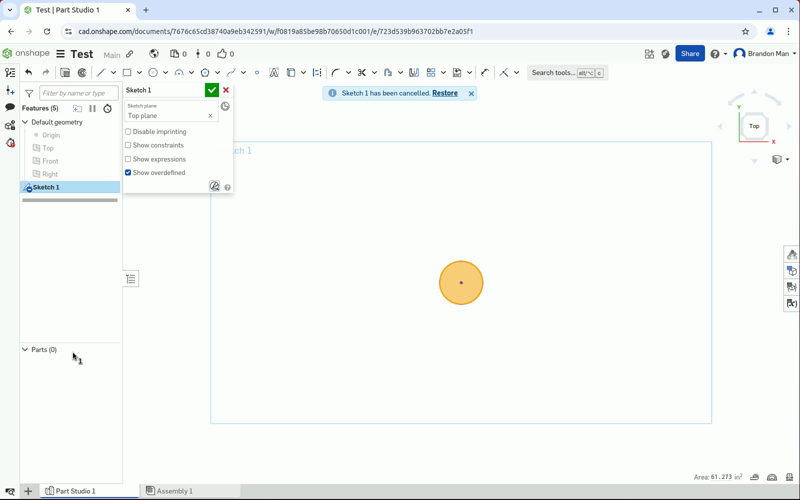
key(shift+e)
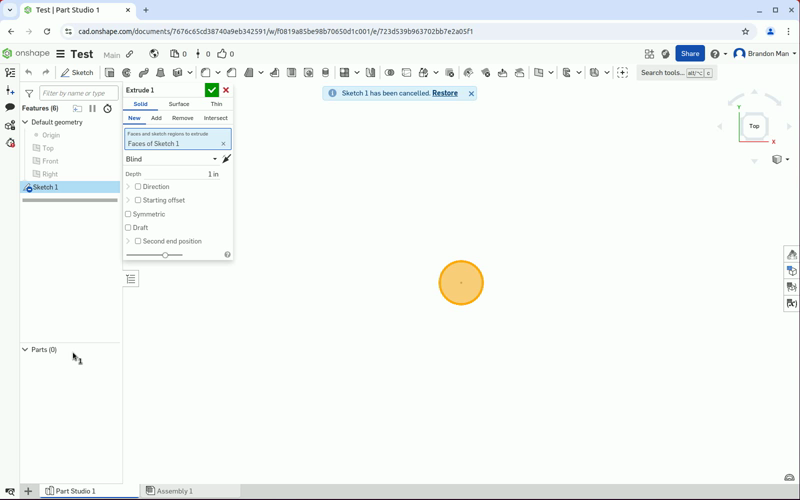
mouse_move(143, 106)
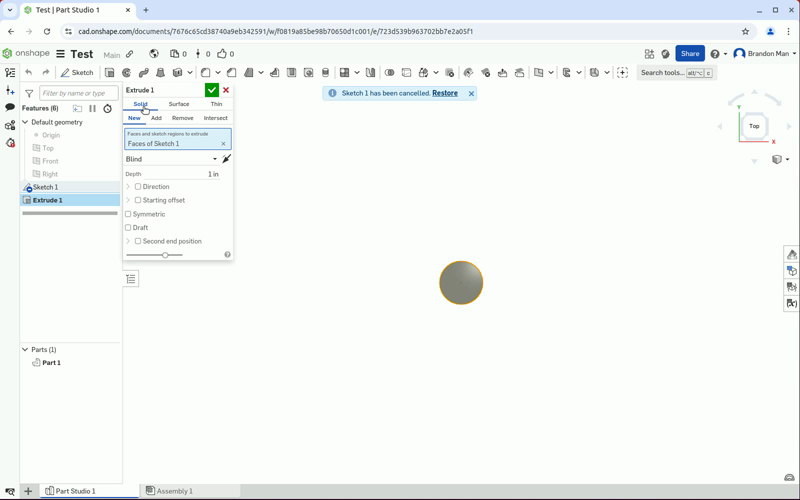
click(143, 106)
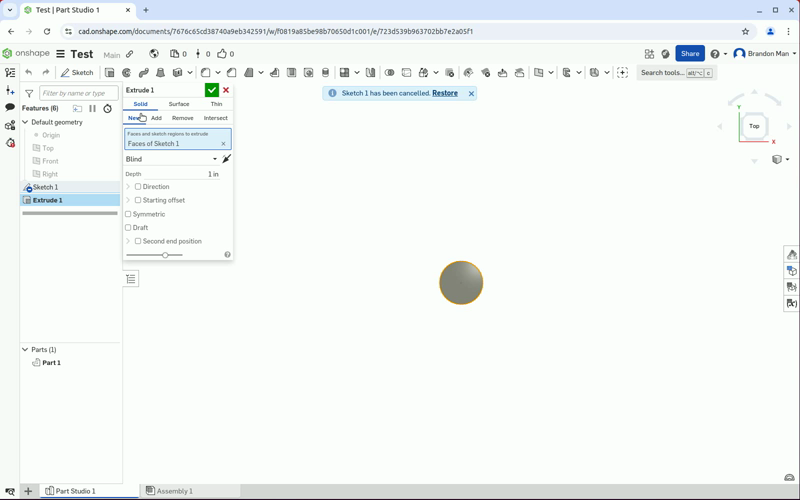
mouse_move(137, 120)
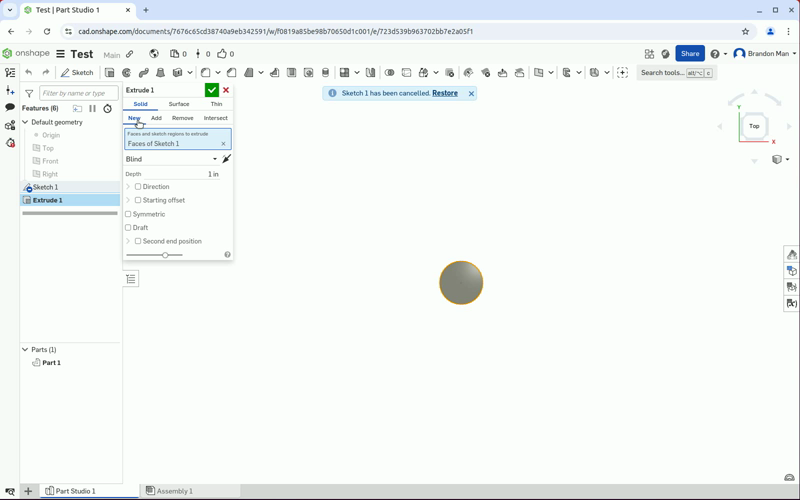
click(137, 120)
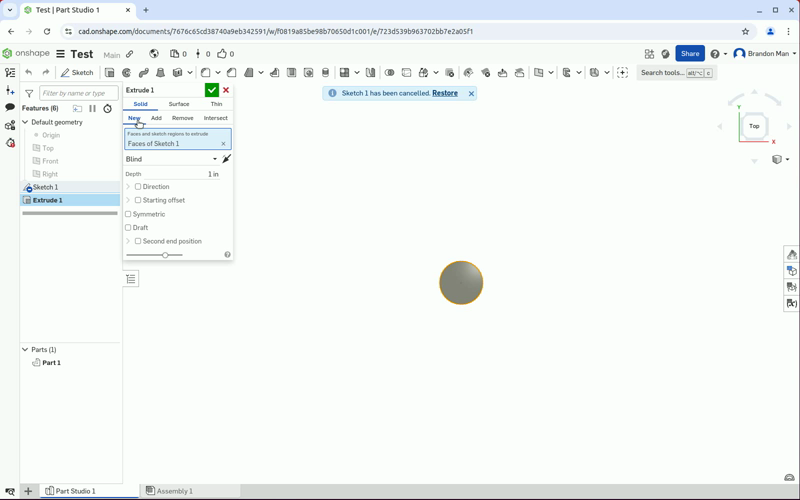
key(tab, 4)
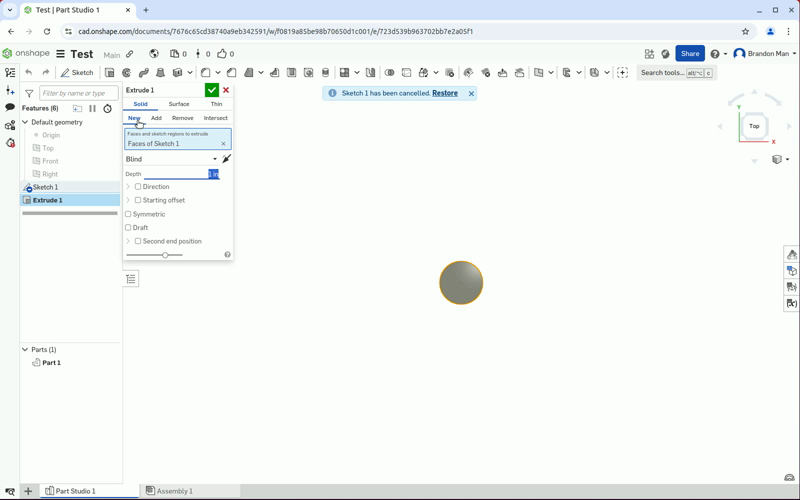
text(4.574)
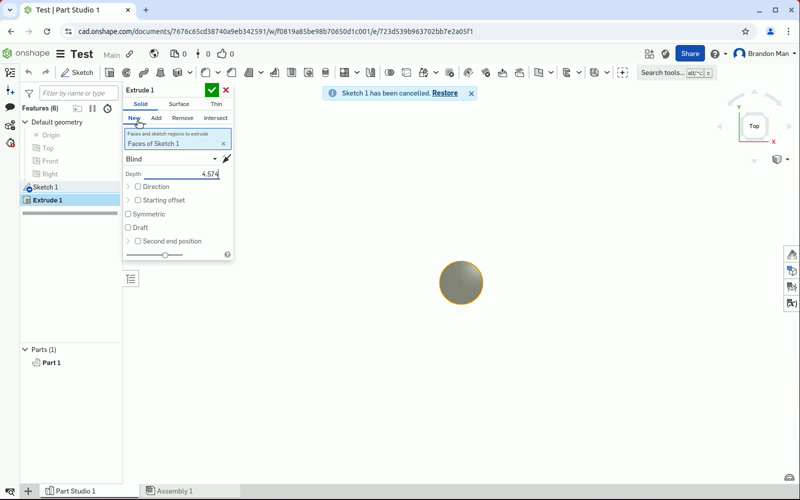
key(enter)
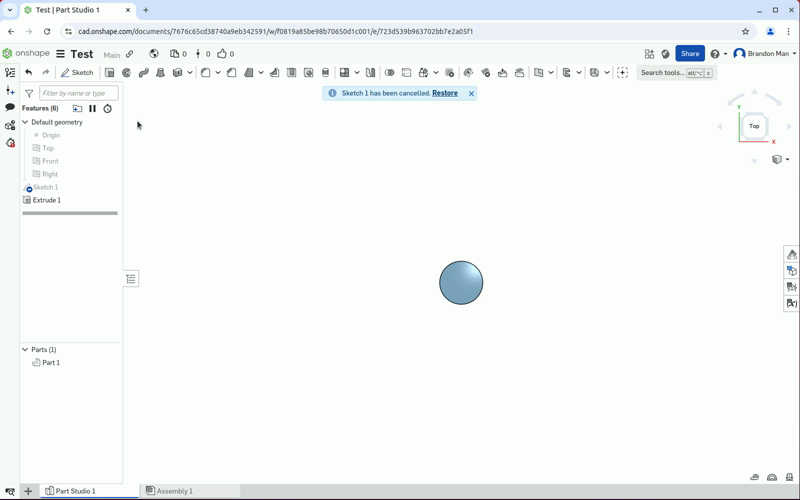
key(shift+h)
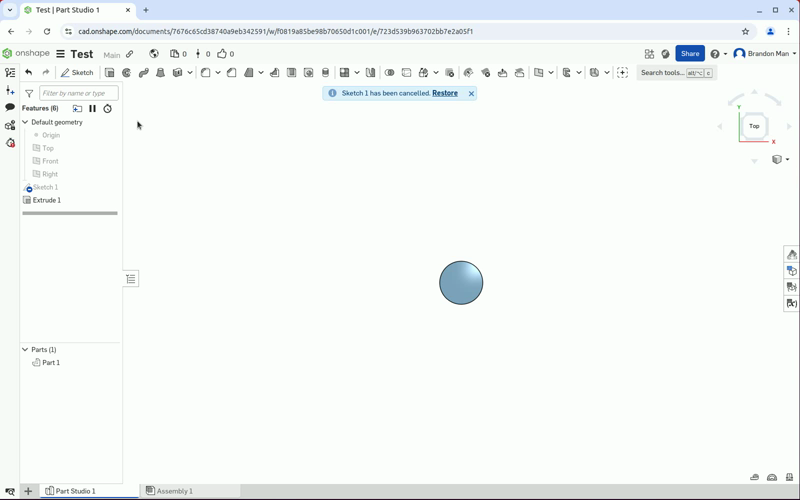
key(shift+h)
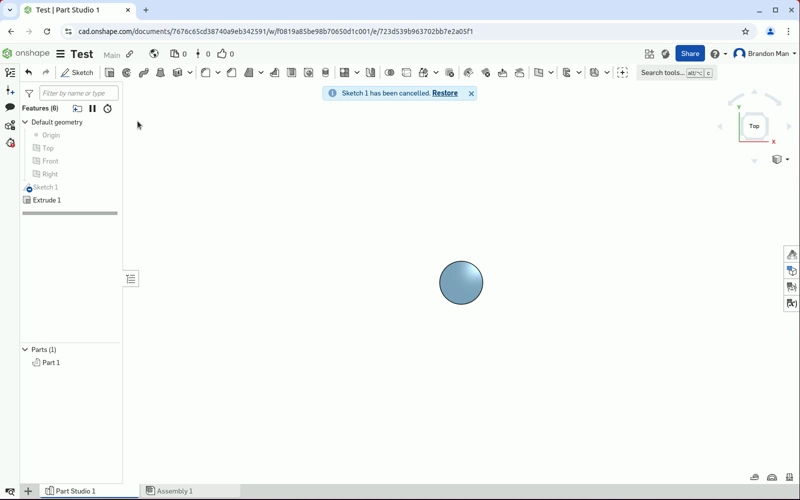
mouse_move(73, 189)
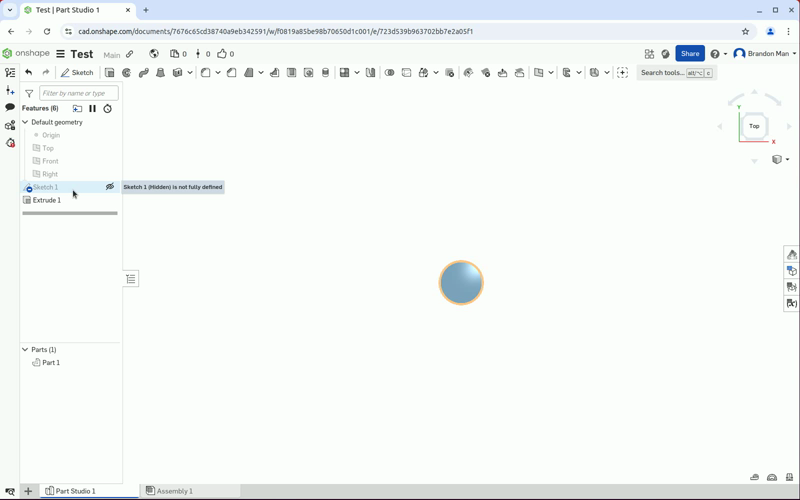
click(73, 189)
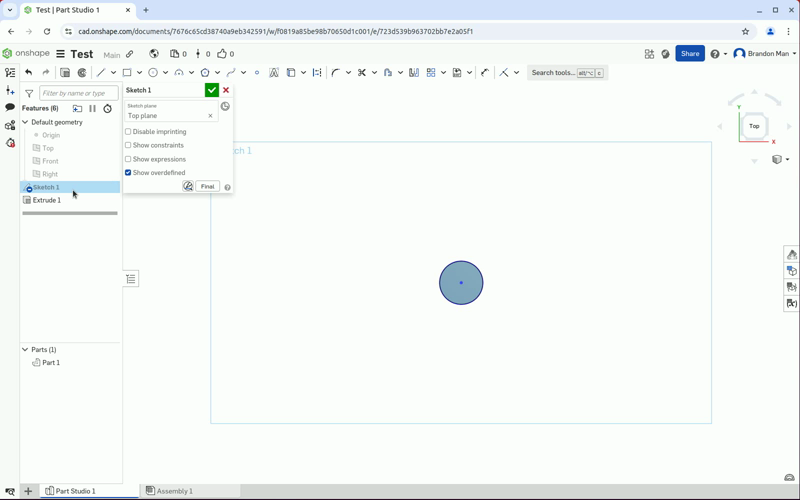
mouse_move(229, 92)
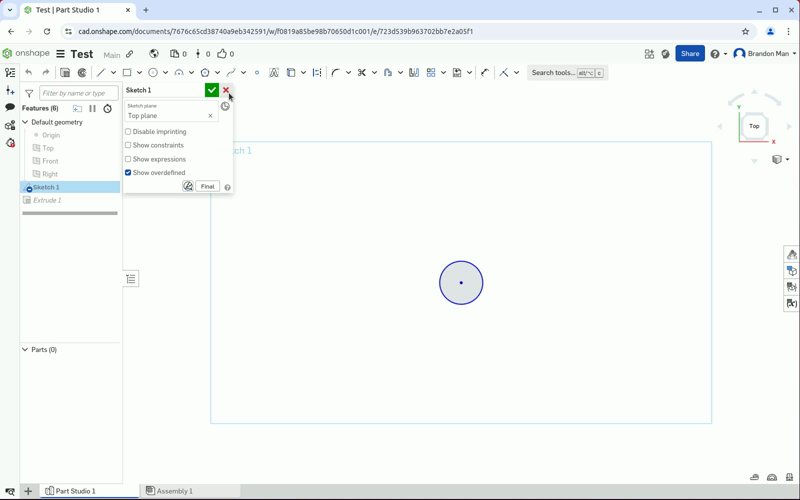
click(229, 92)
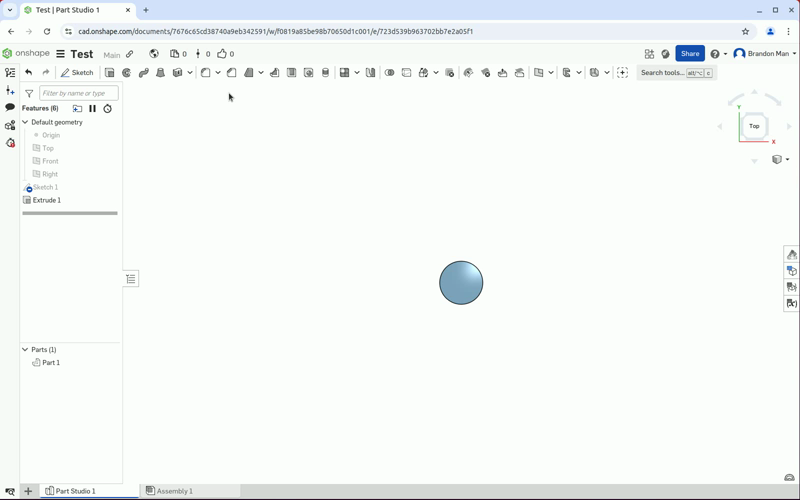
mouse_move(541, 75)
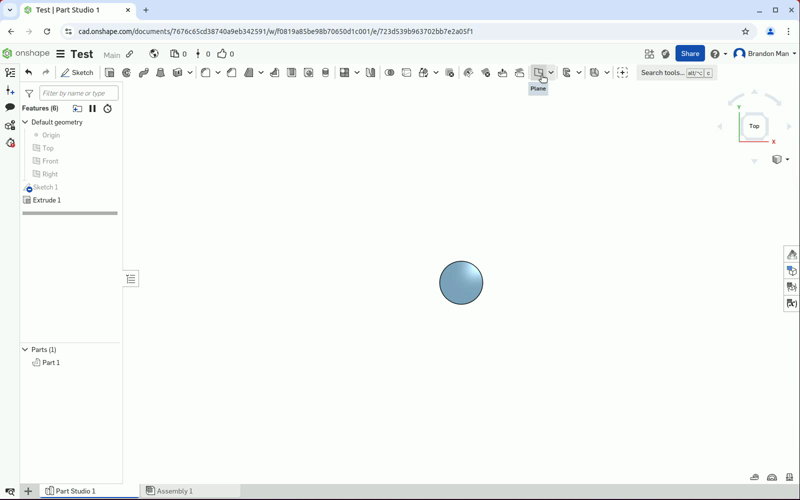
click(541, 75)
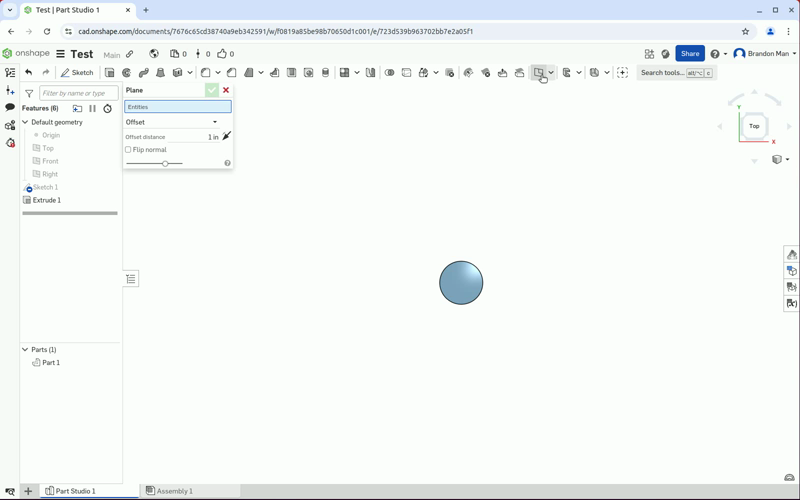
mouse_move(73, 150)
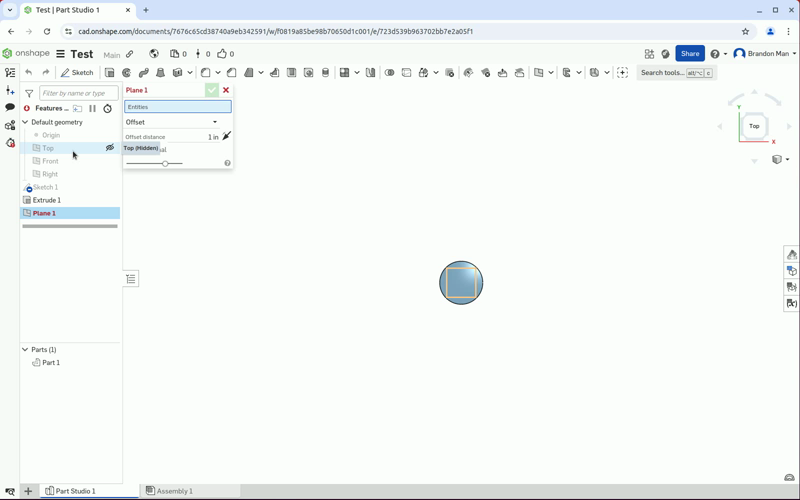
click(73, 150)
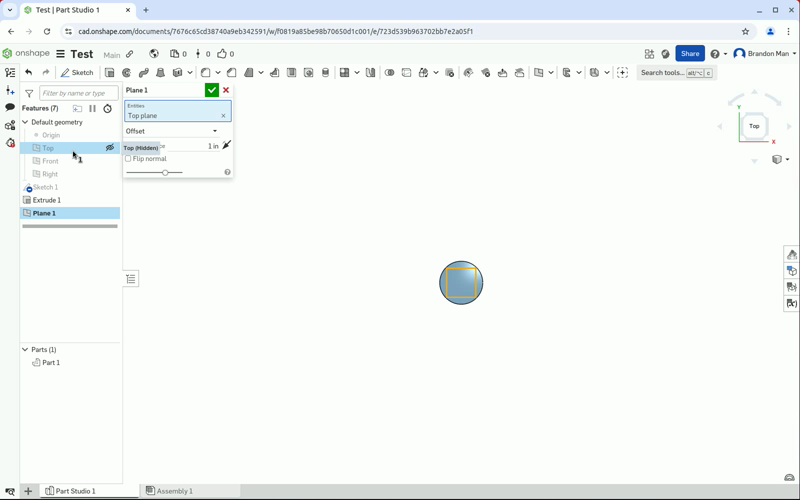
key(tab, 2)
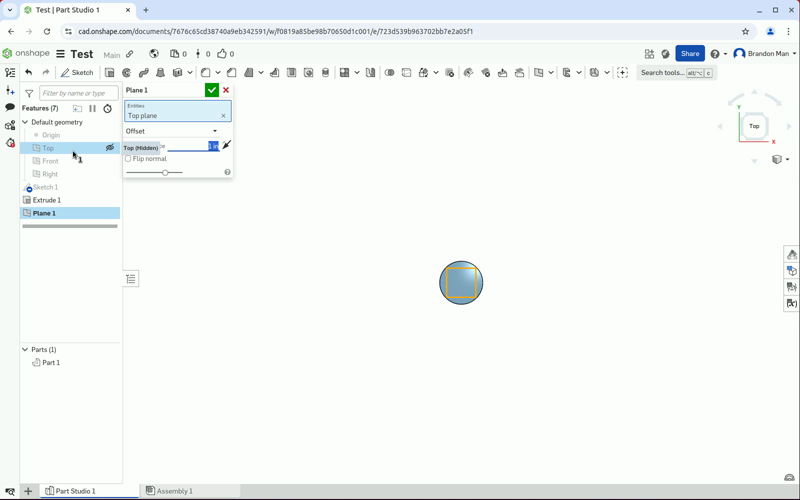
text(4.56)
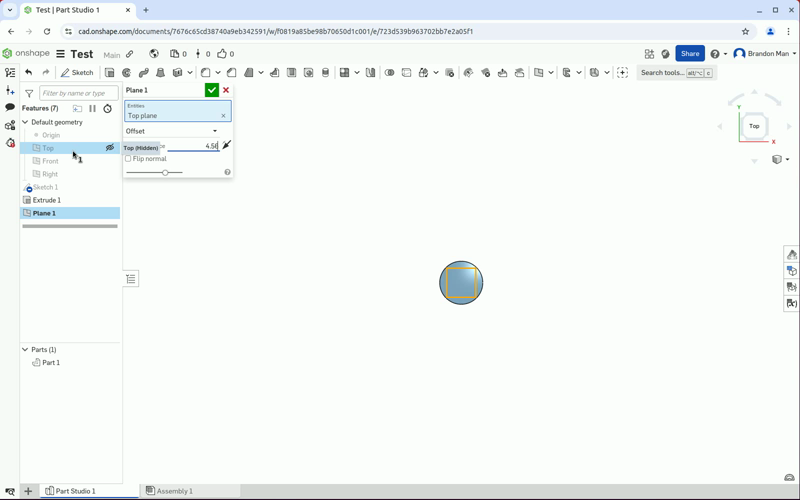
key(enter, 2)
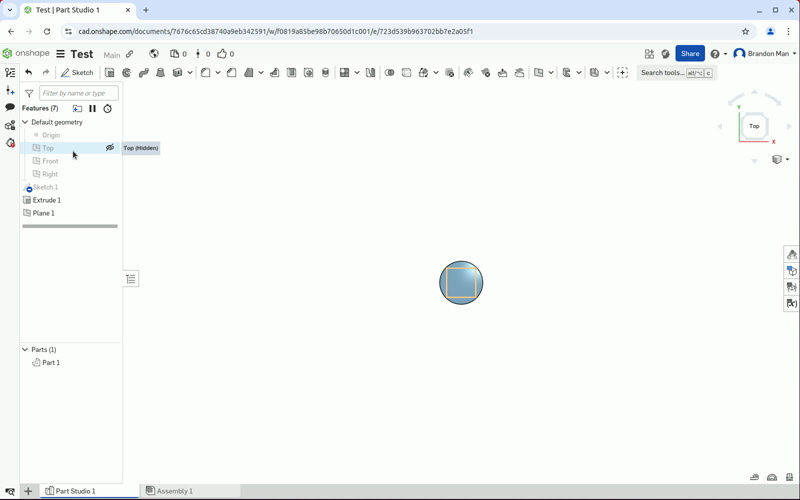
key(shift+s)
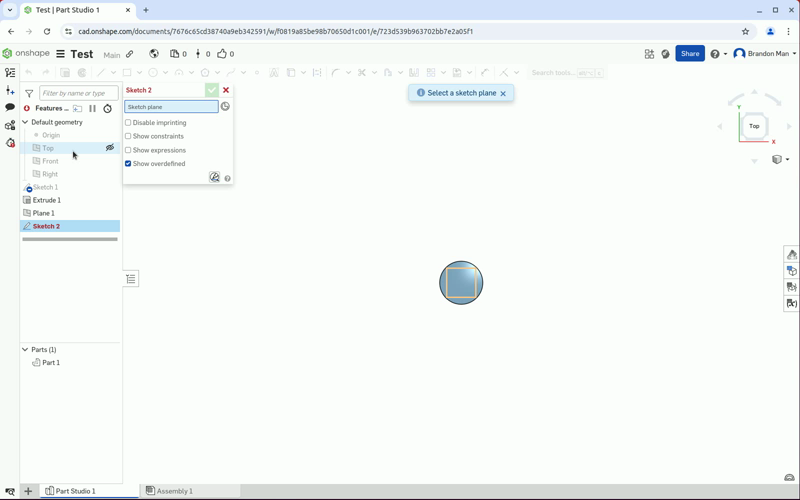
mouse_move(73, 215)
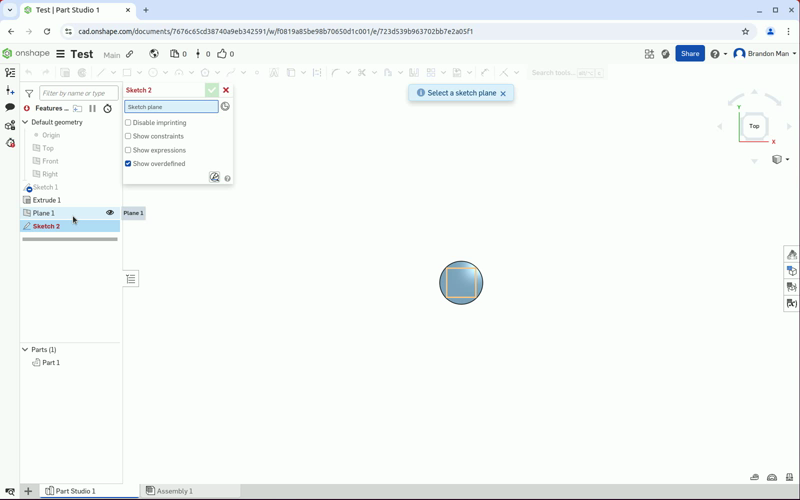
click(73, 215)
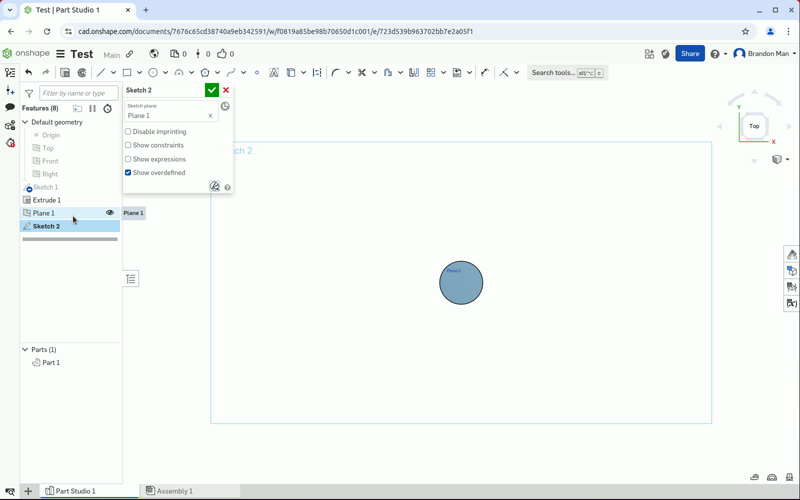
mouse_move(73, 352)
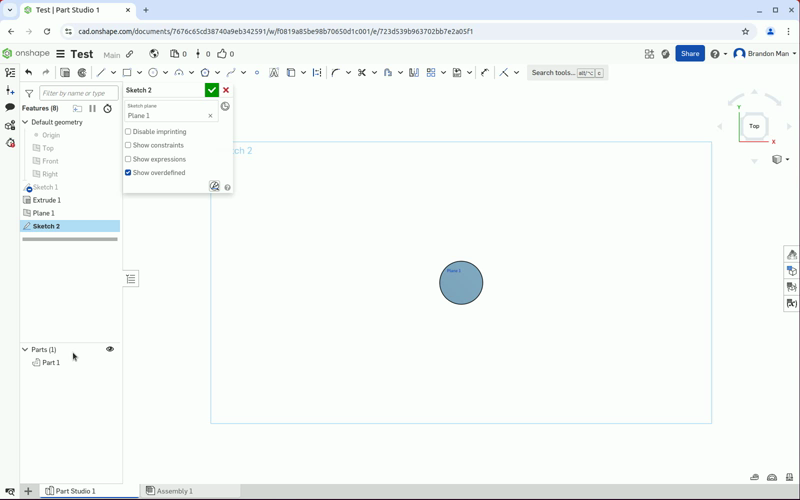
key(y)
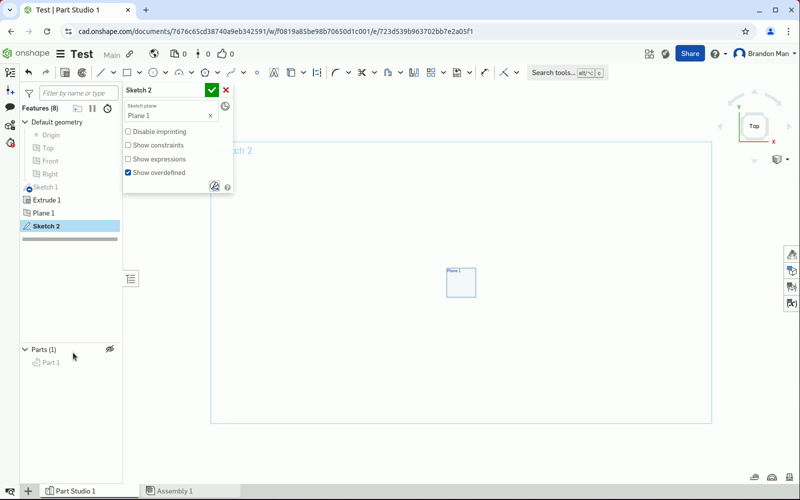
key(c)
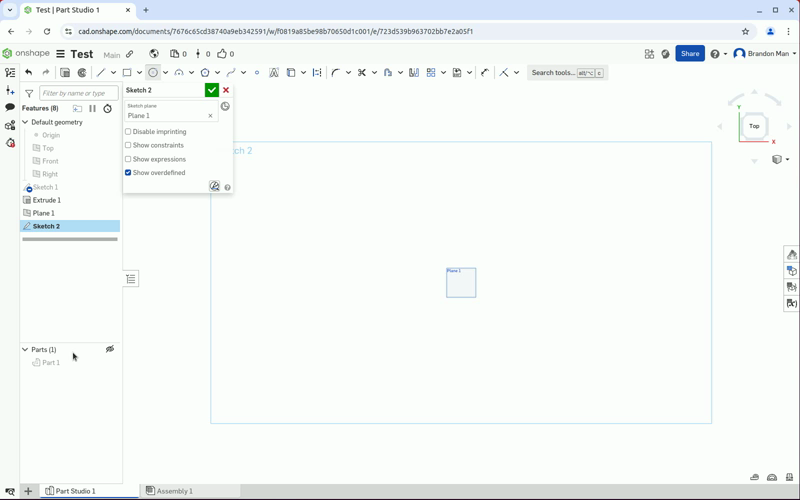
key_down(shift)
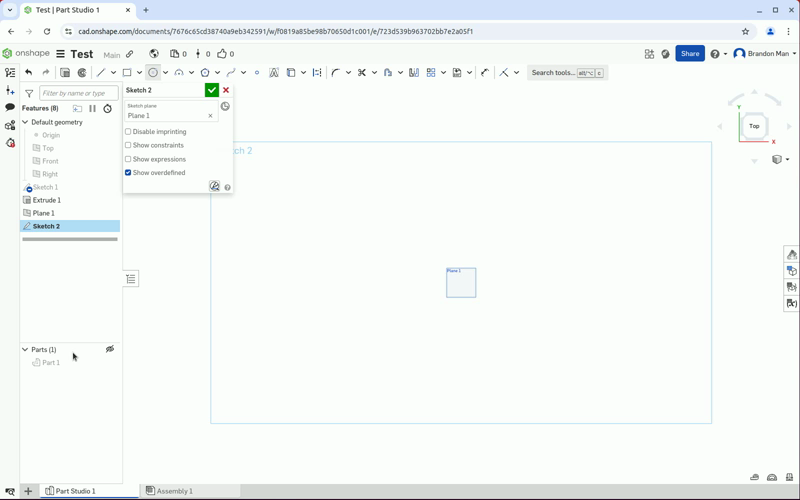
mouse_move(460, 282)
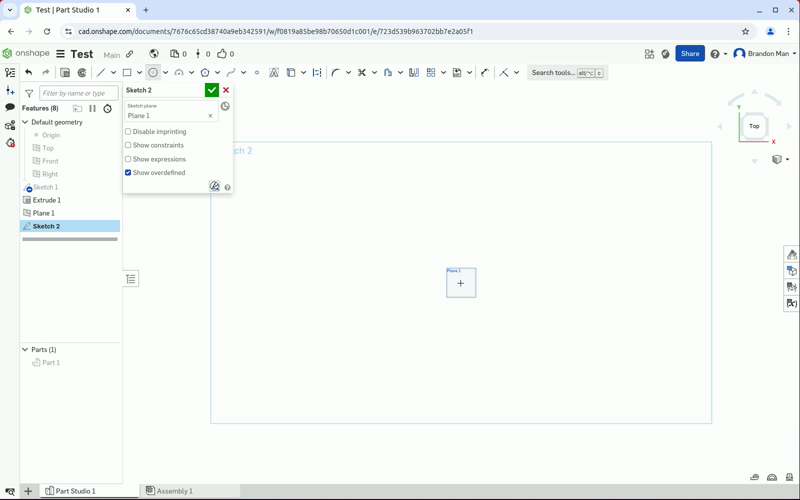
click(460, 282)
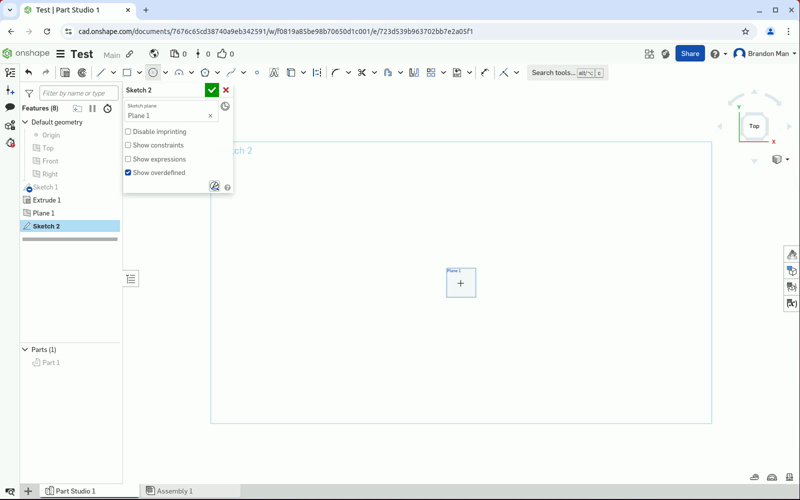
key_up(shift)
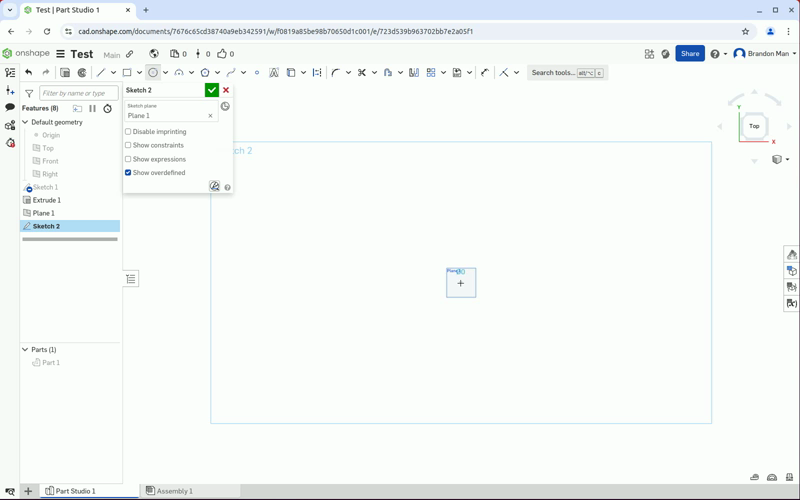
mouse_move(472, 282)
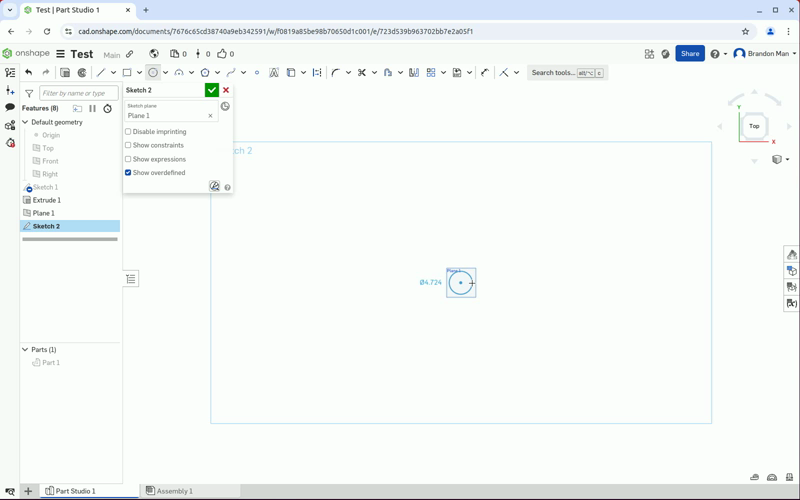
click(472, 282)
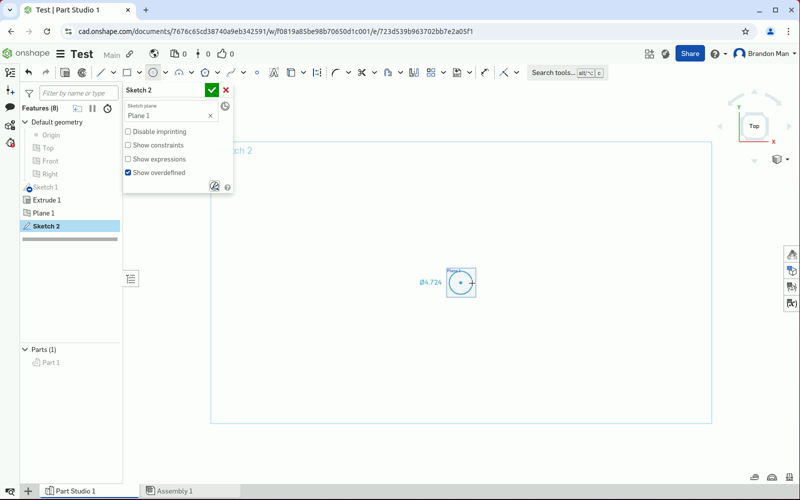
key(esc)
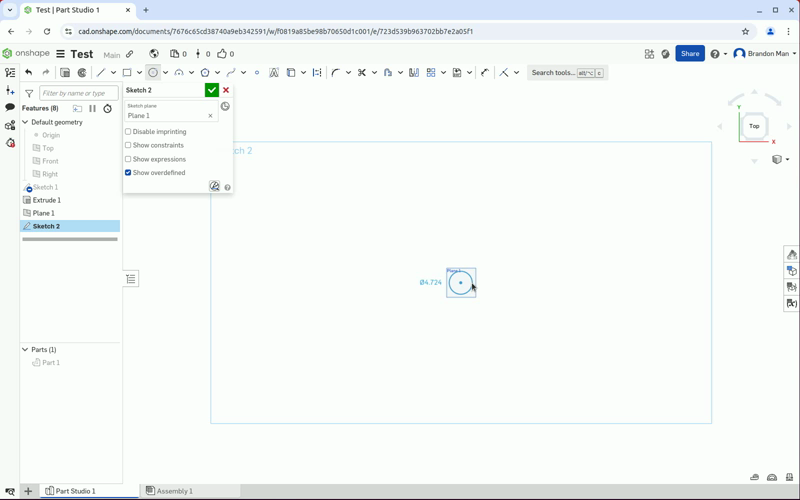
mouse_move(458, 274)
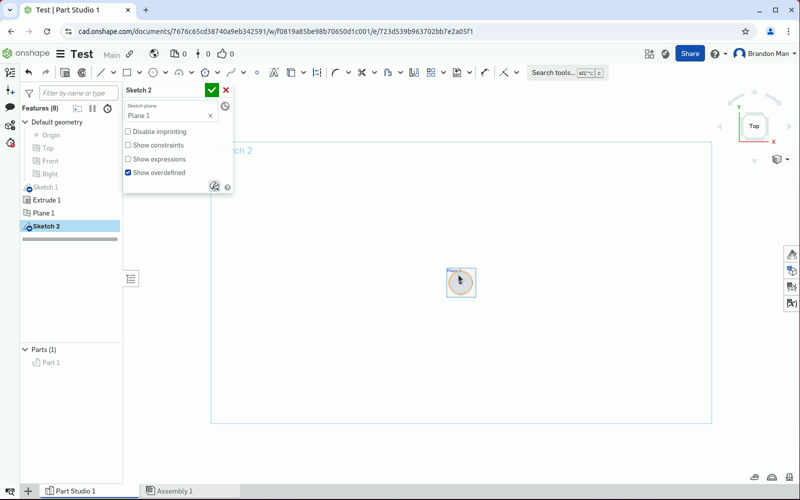
scroll(6)
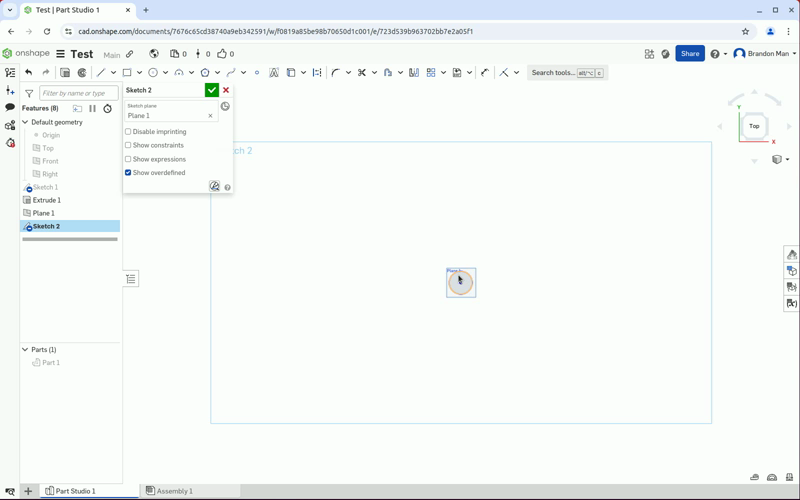
scroll(6)
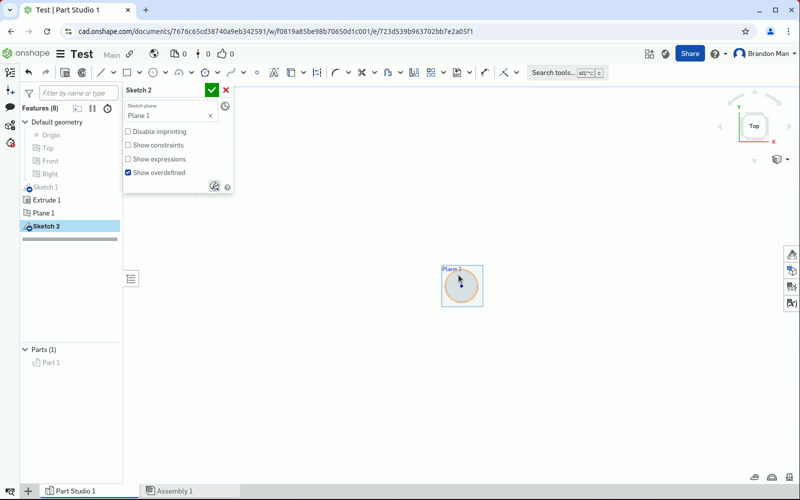
scroll(6)
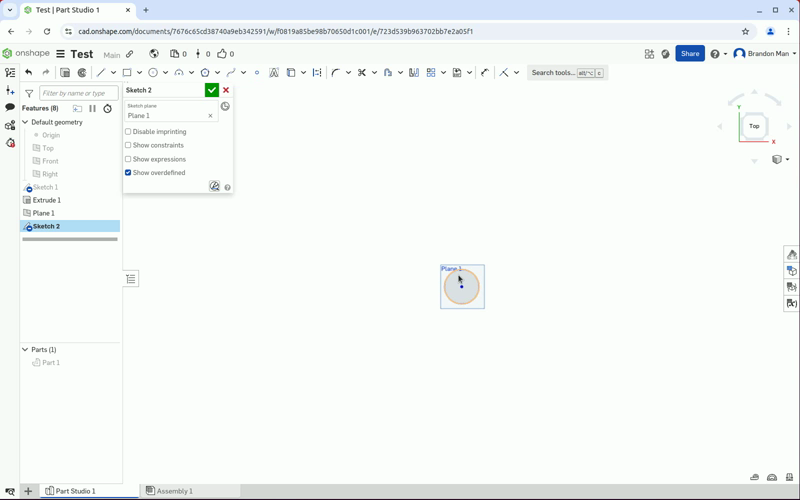
scroll(6)
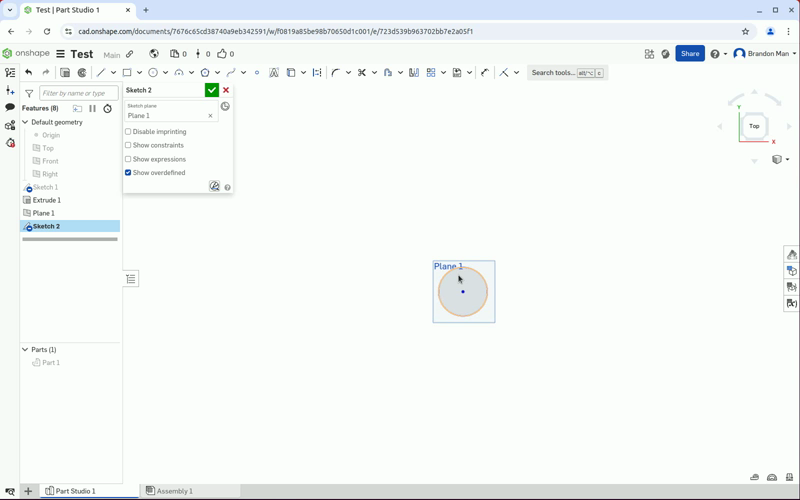
scroll(6)
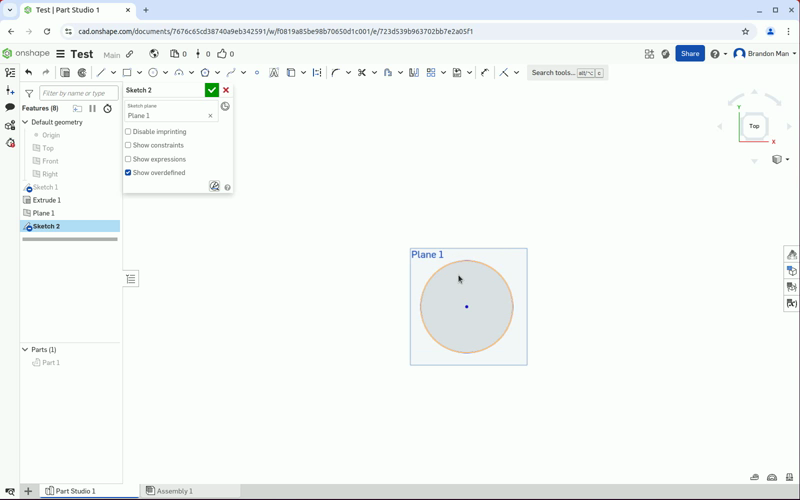
scroll(6)
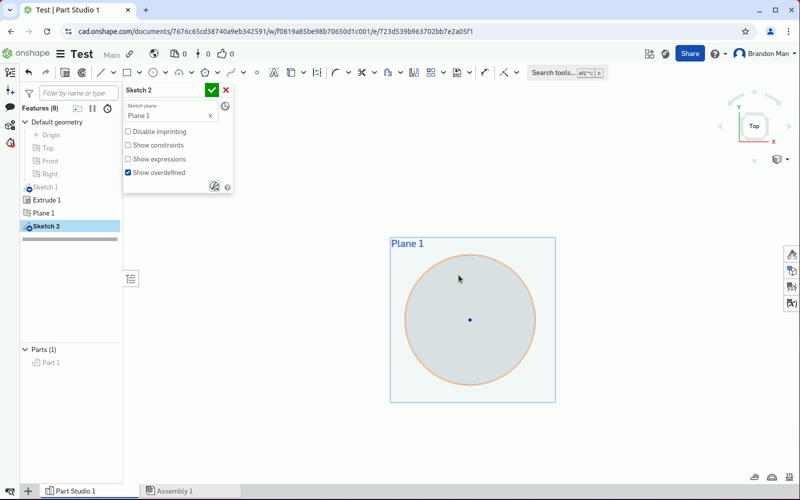
scroll(6)
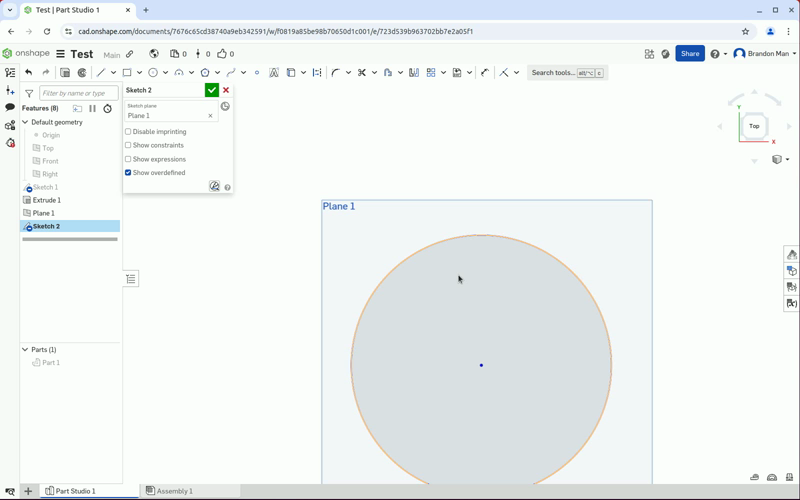
click(458, 274)
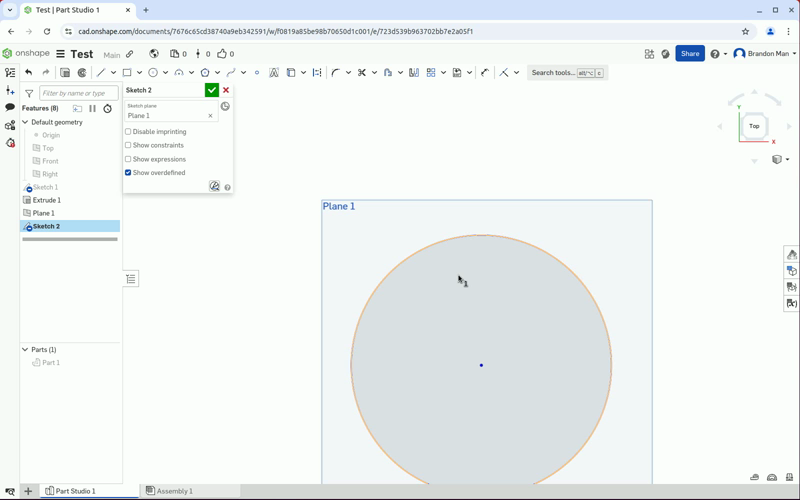
scroll(-6)
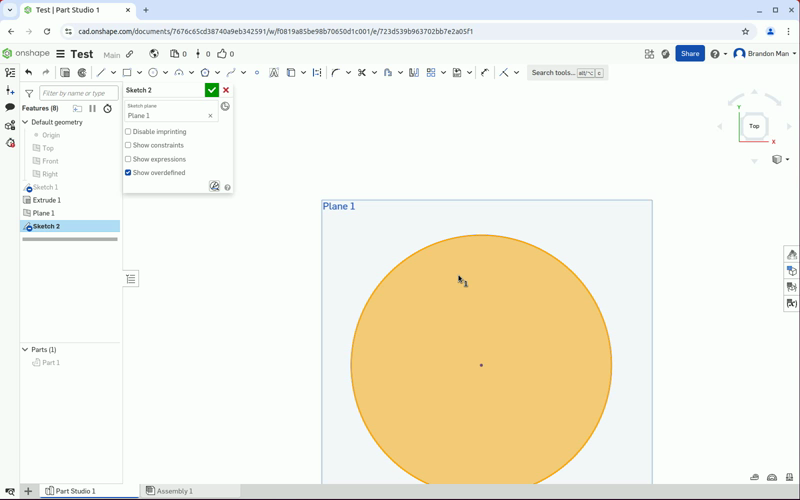
scroll(-6)
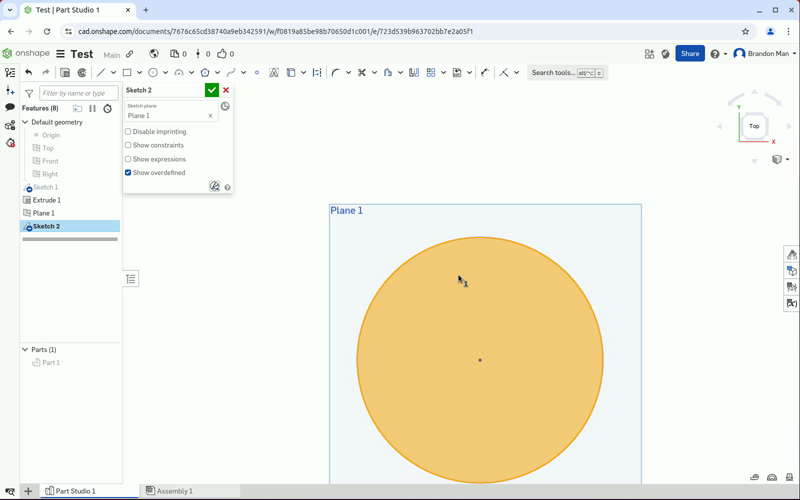
scroll(-6)
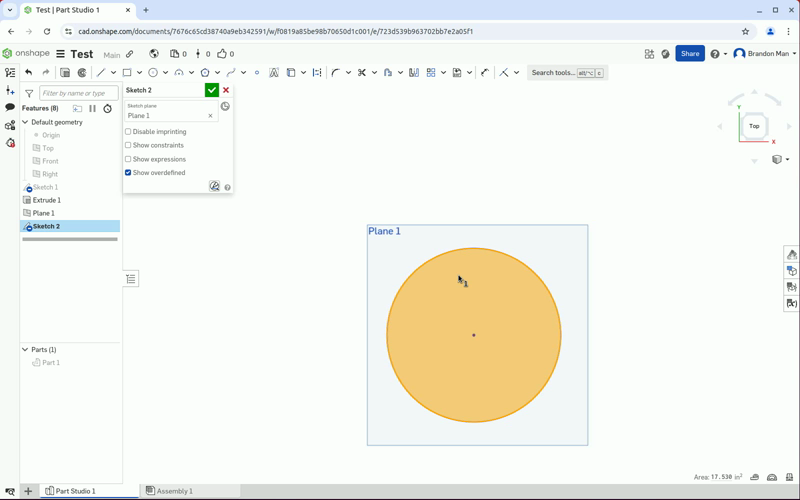
scroll(-6)
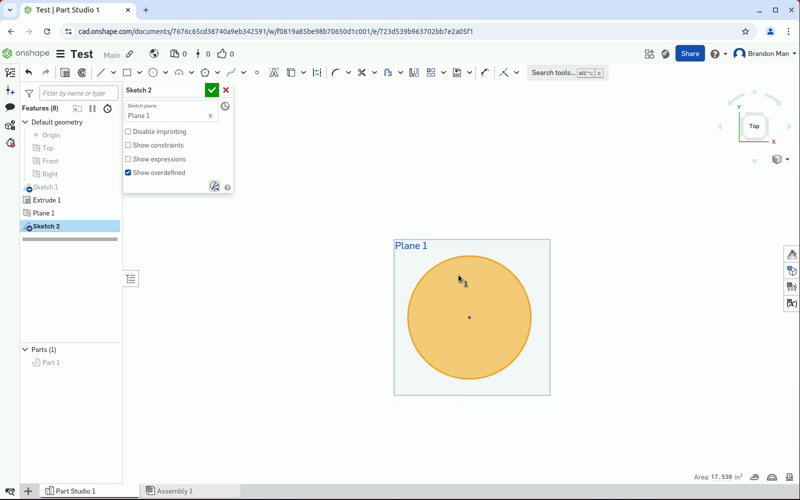
scroll(-6)
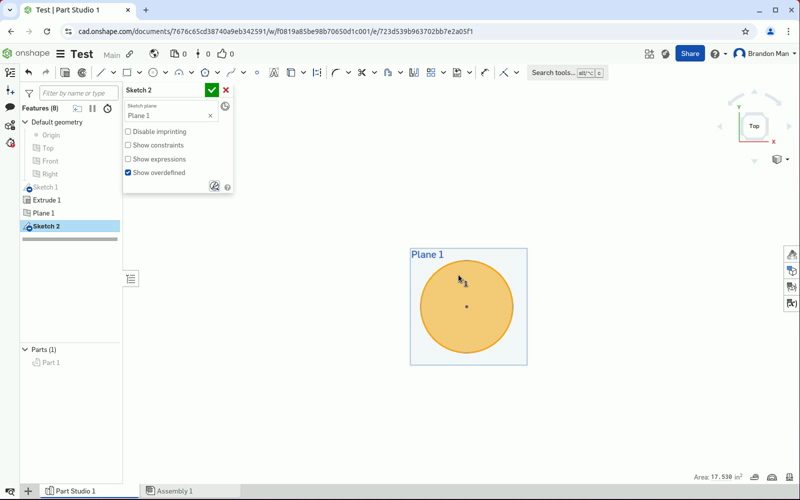
scroll(-6)
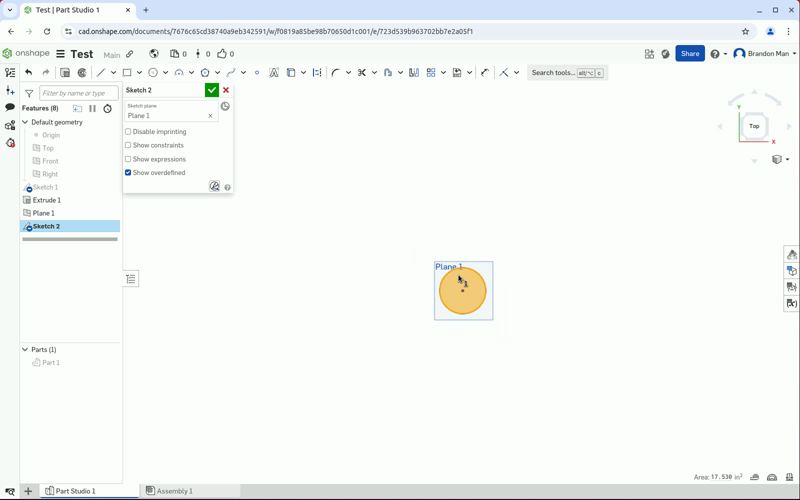
scroll(-6)
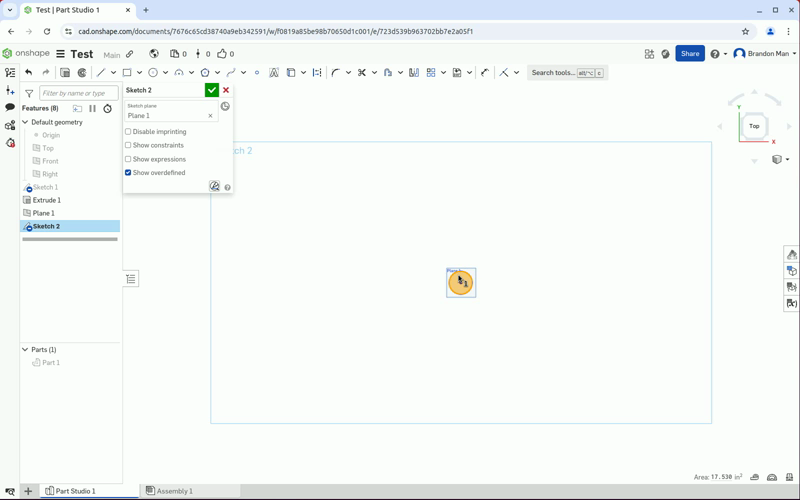
mouse_move(73, 352)
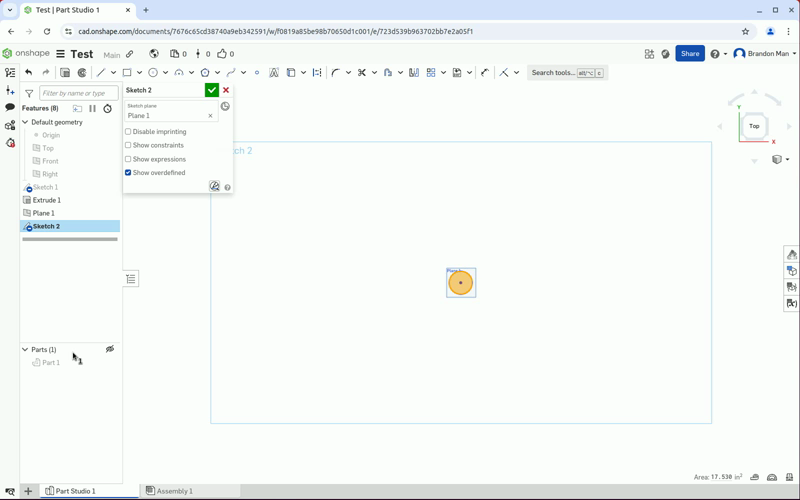
key(shift+y)
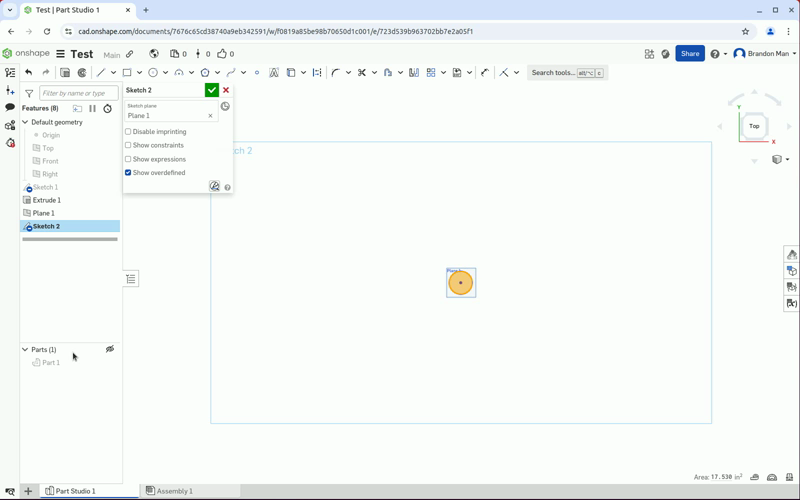
key(shift+e)
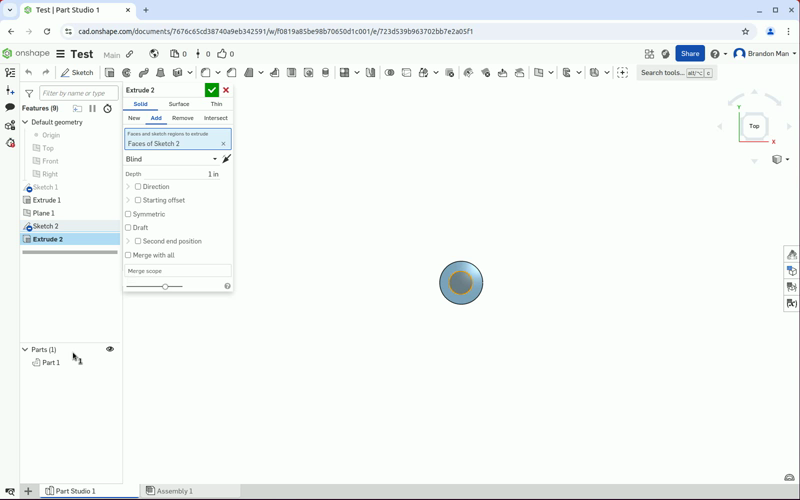
mouse_move(143, 106)
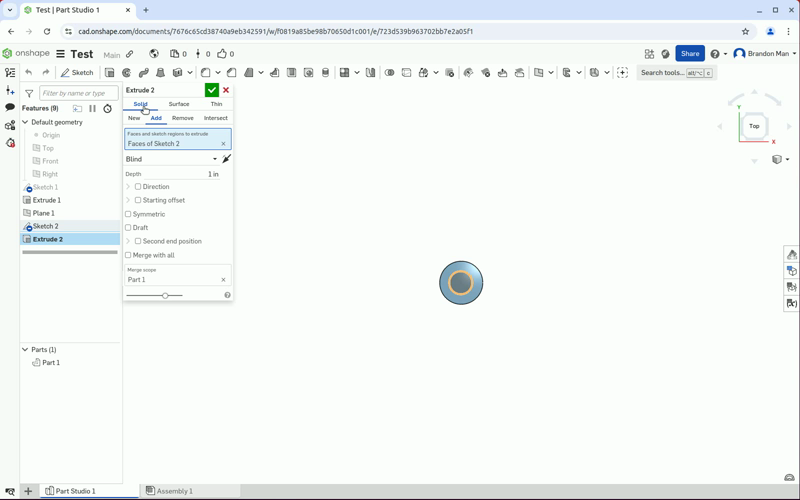
click(143, 106)
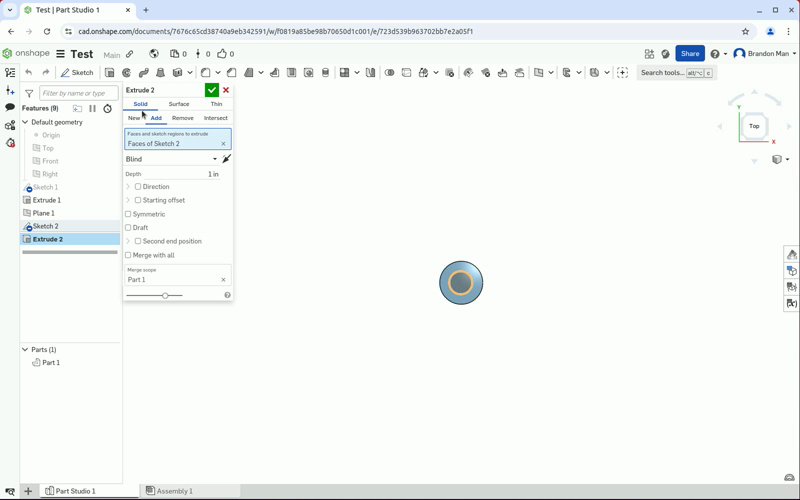
mouse_move(137, 120)
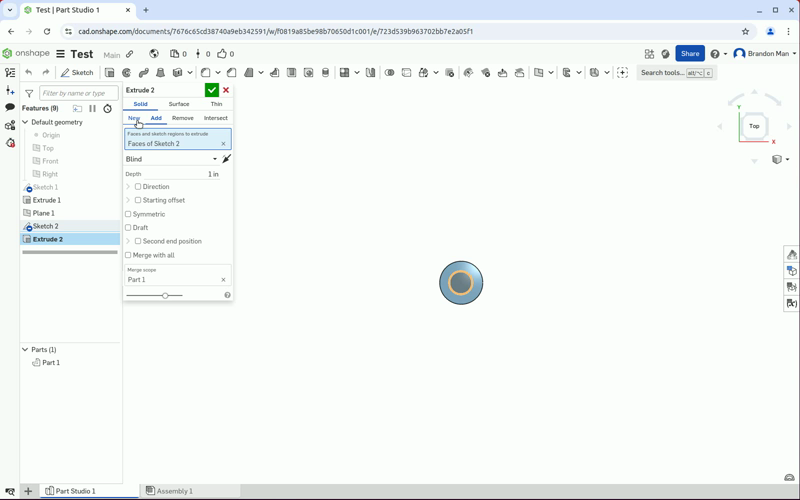
click(137, 120)
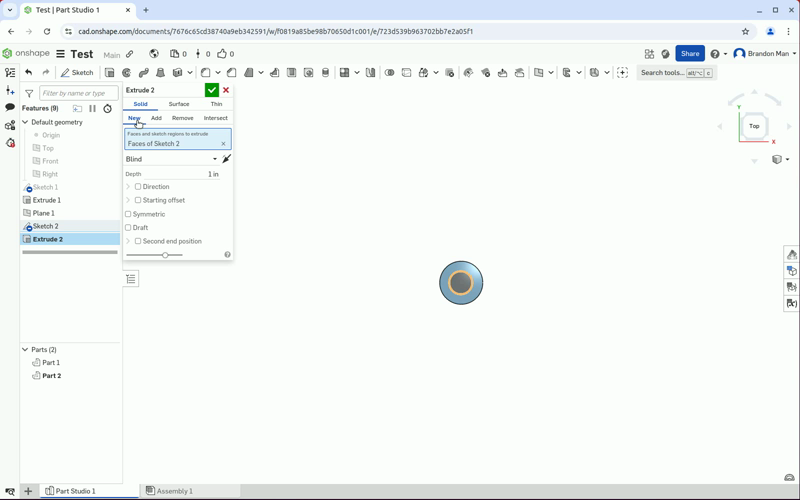
key(tab, 4)
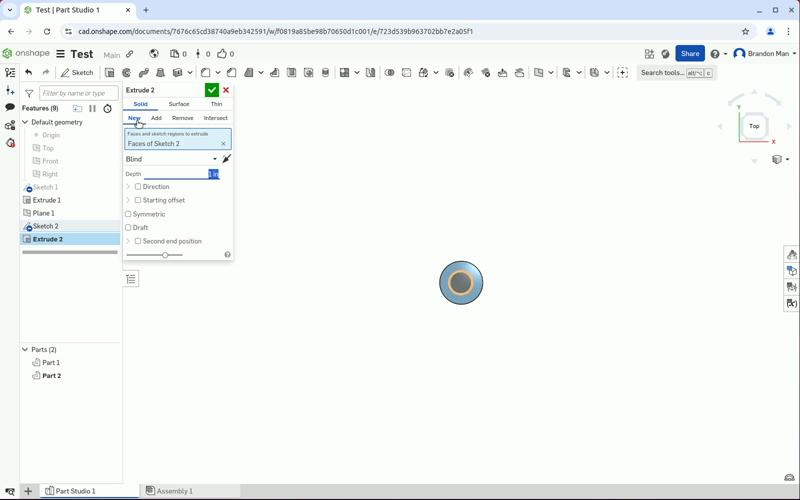
text(13.961)
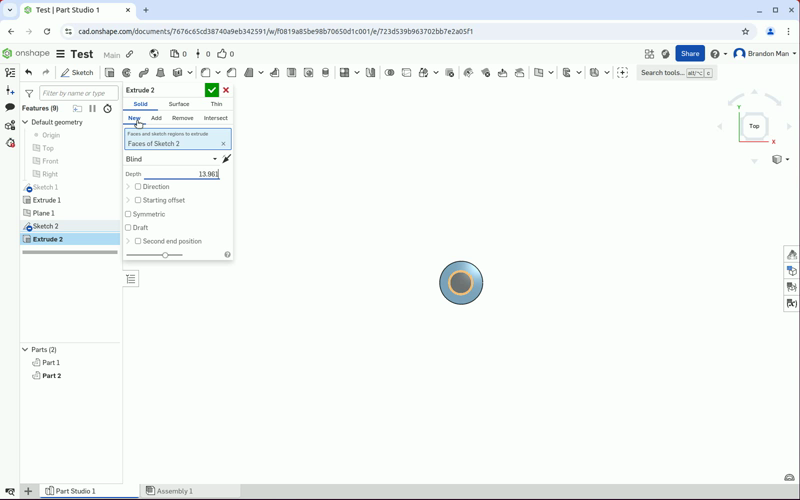
key(enter)
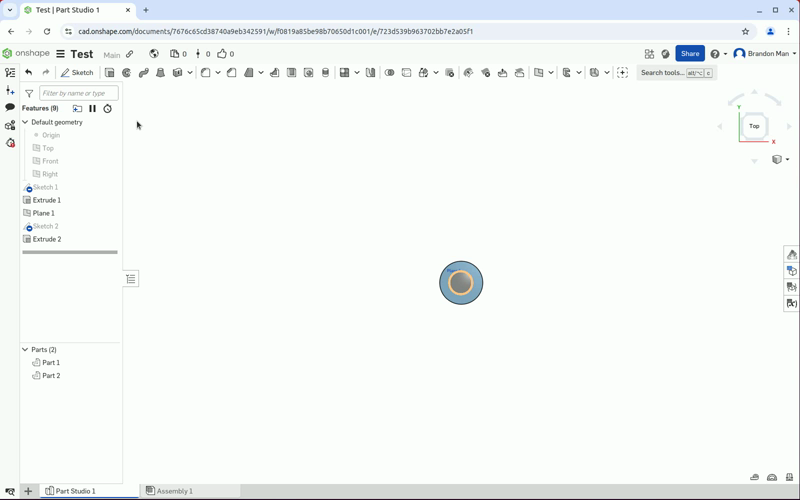
key(shift+h)
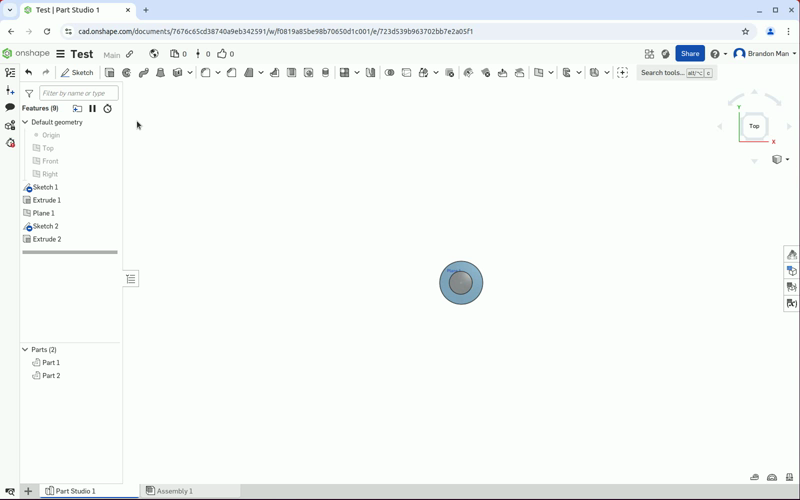
key(shift+h)
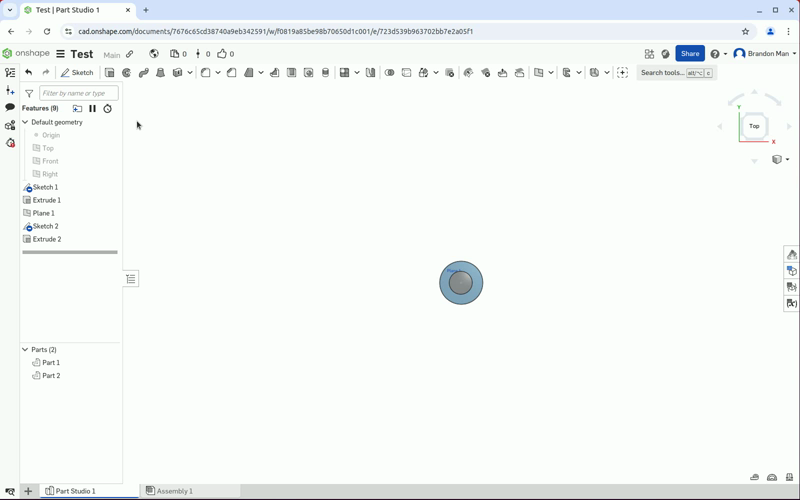
key(shift+7)
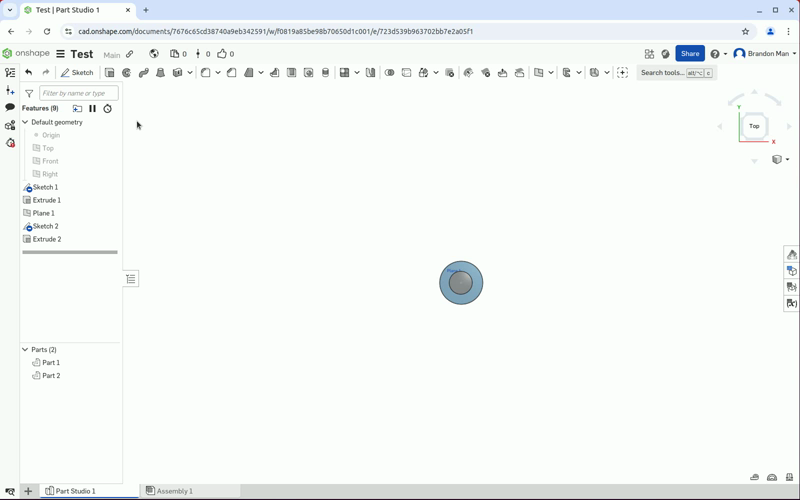
key(up, 3)
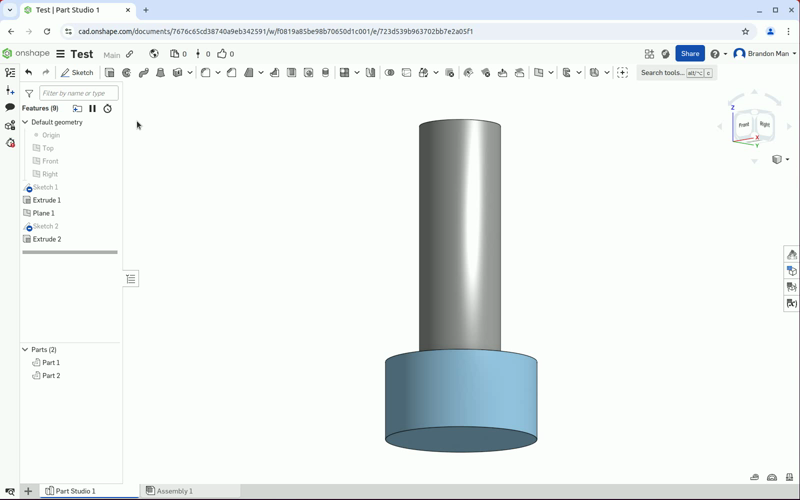
key(left, 3)
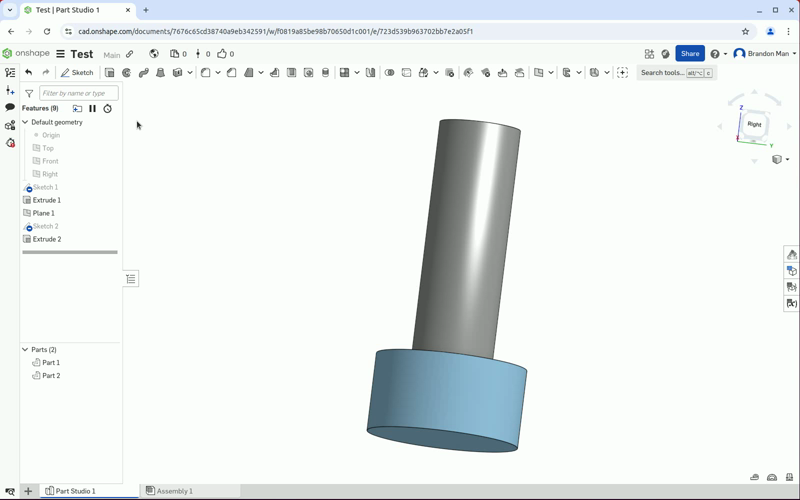
key(right, 3)
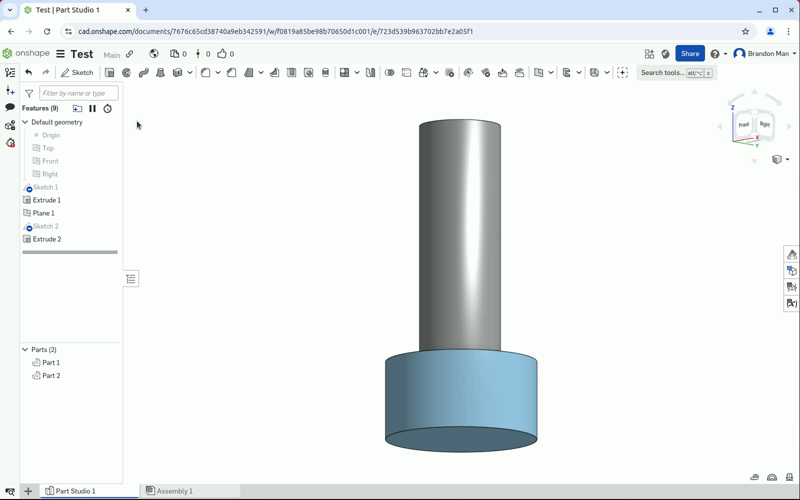
key(down, 3)
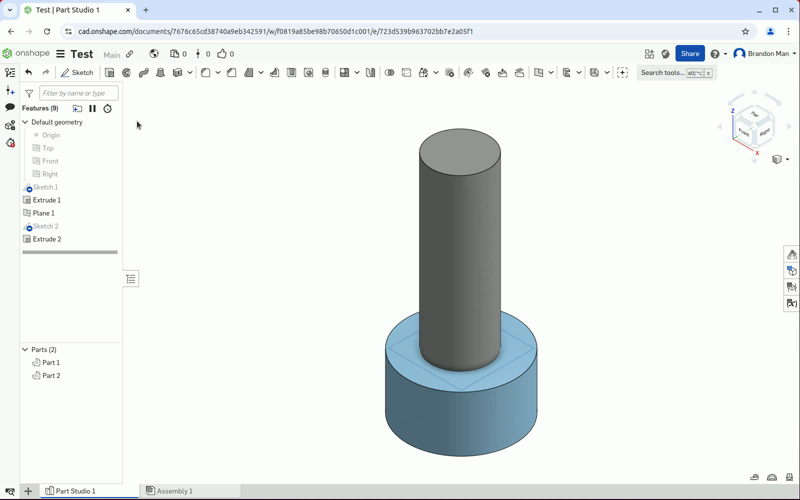
mouse_move(73, 189)
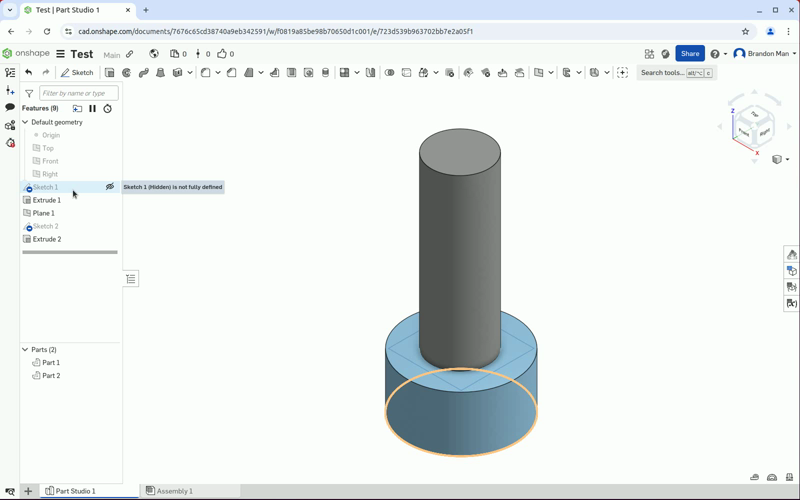
click(73, 189)